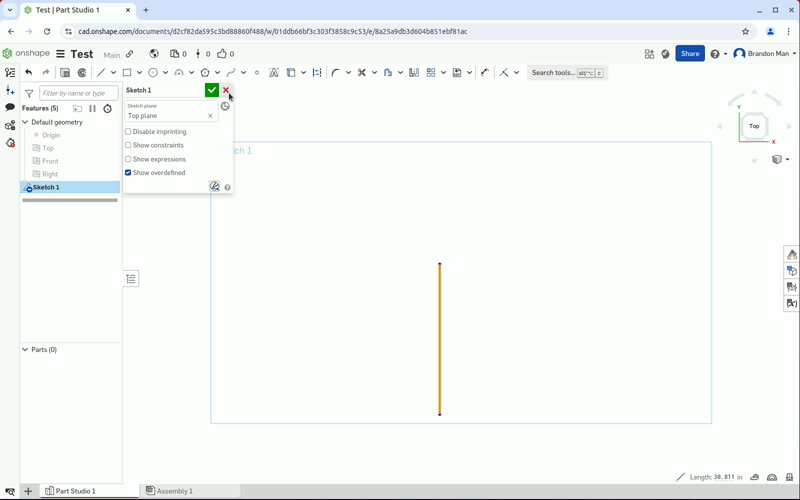
key(shift+h)
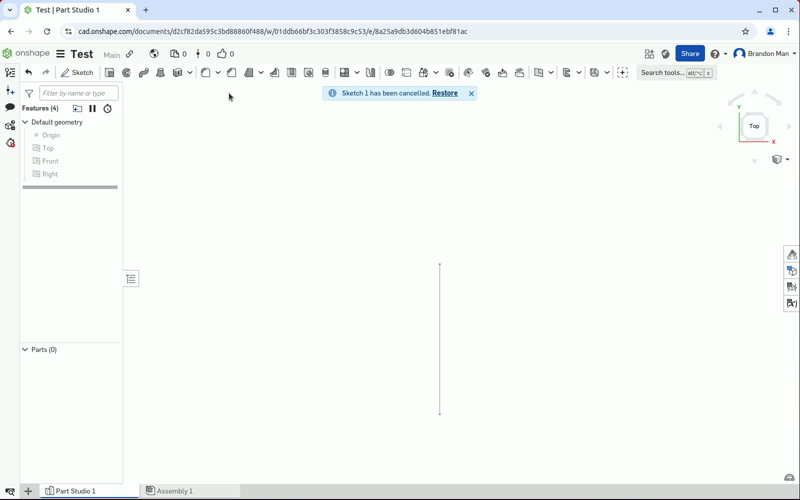
mouse_move(73, 352)
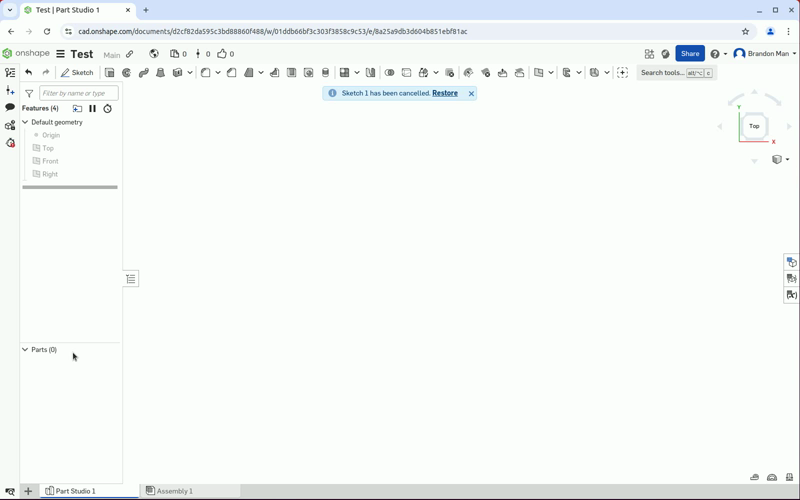
key(y)
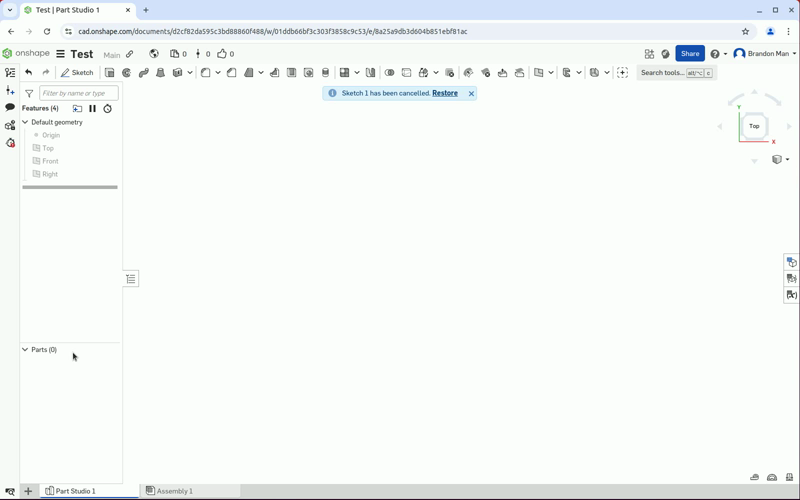
key(shift+p)
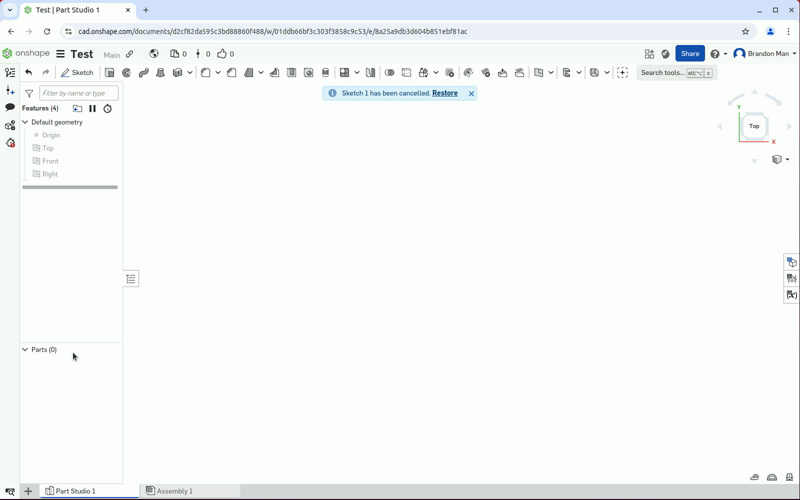
key(space)
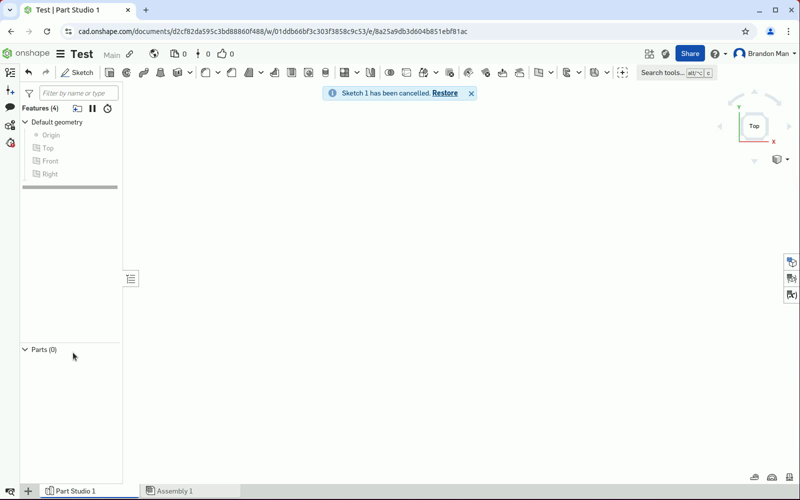
key_down(shift)
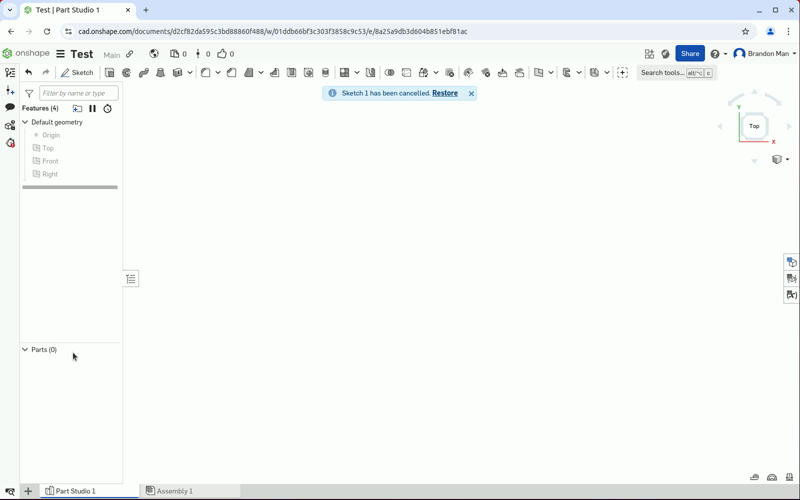
key(up)
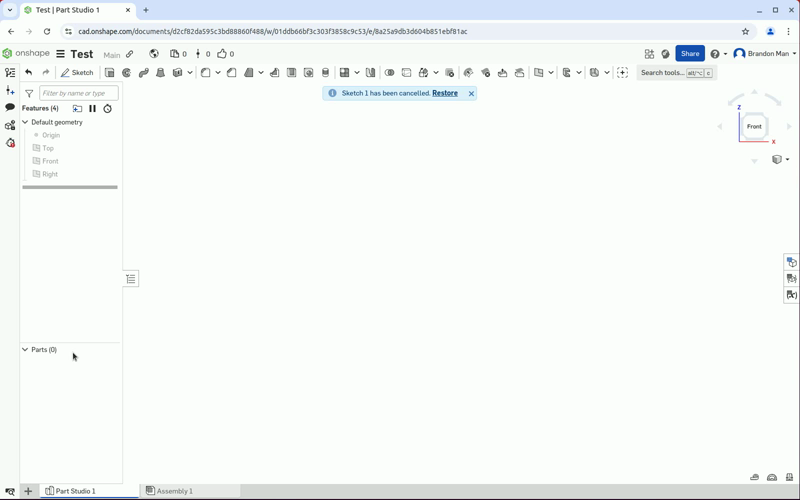
key_up(shift)
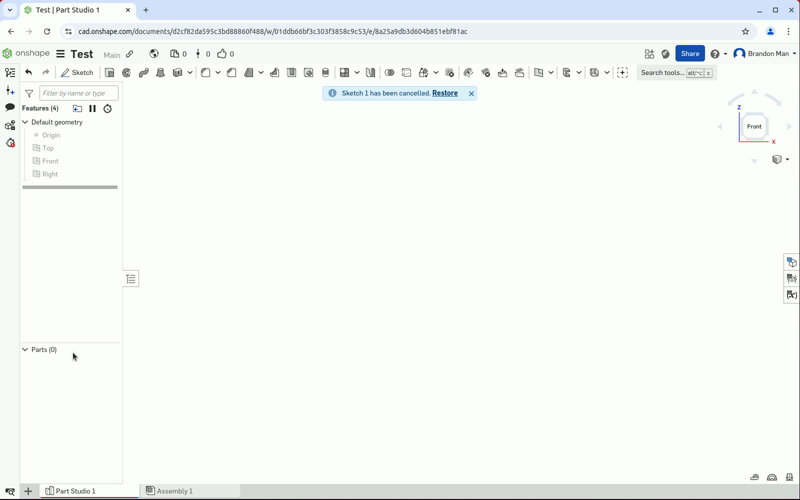
key(space)
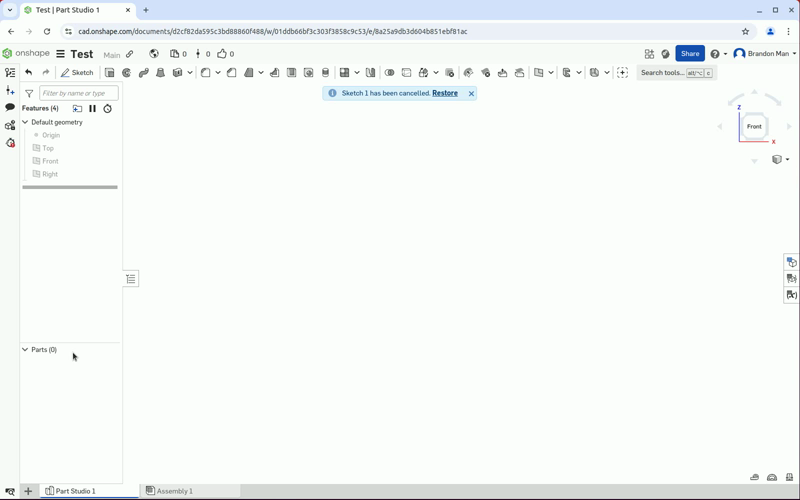
key_down(shift)
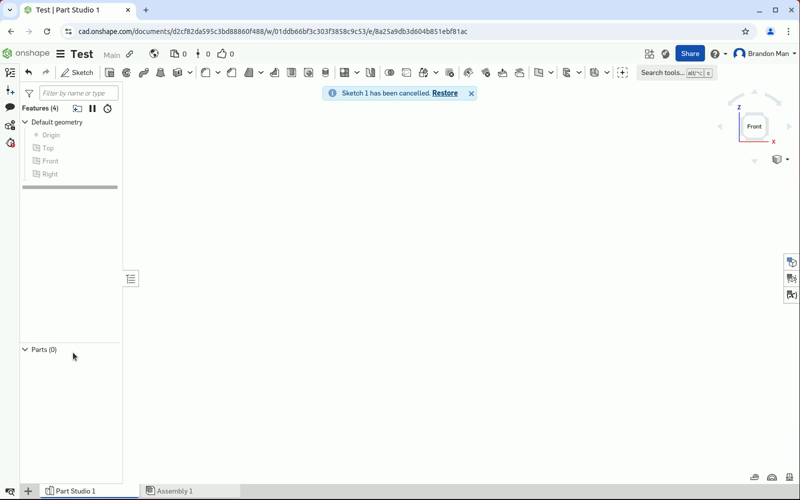
key(left)
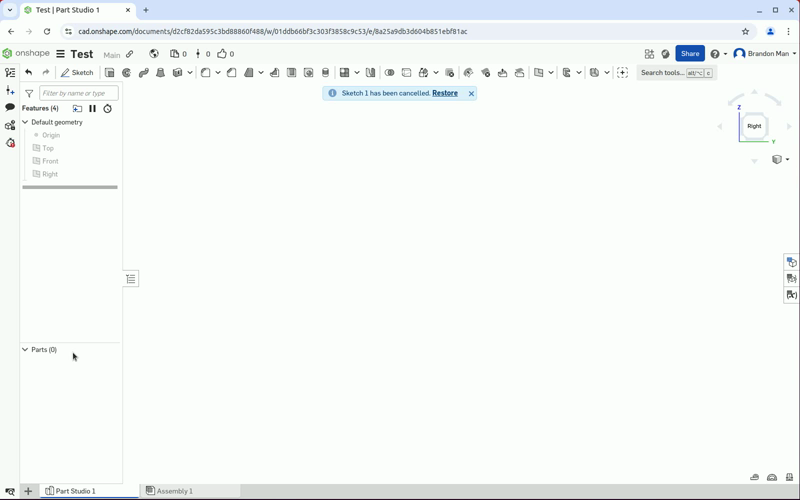
key_up(shift)
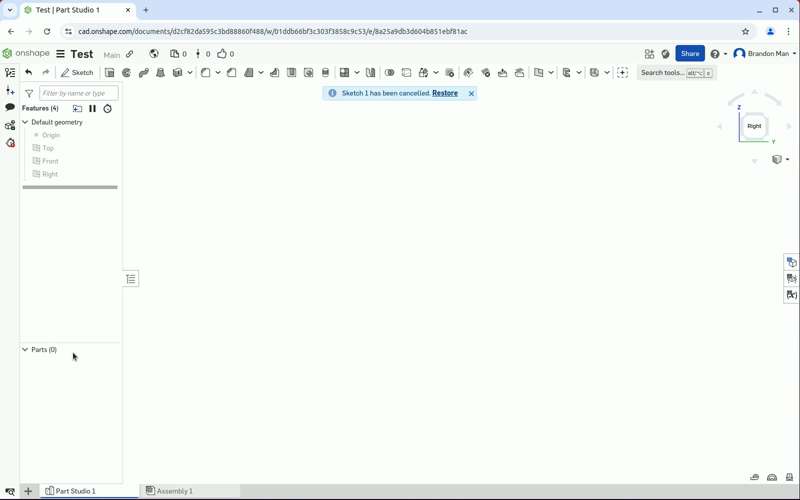
mouse_move(73, 352)
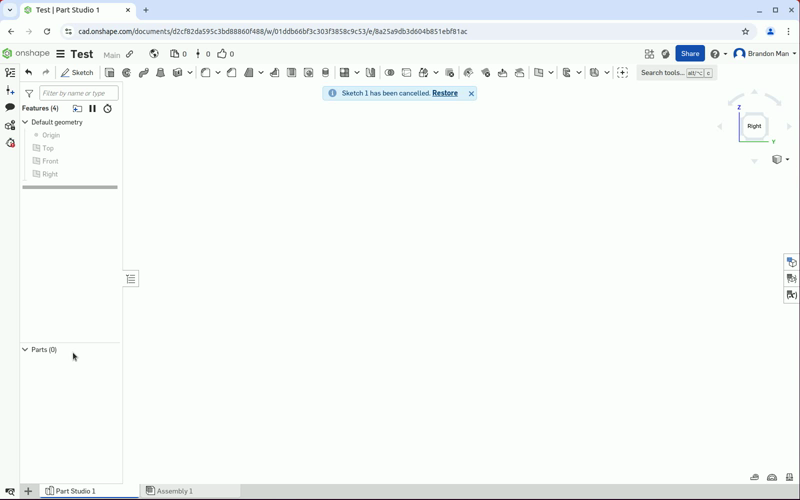
key(shift+y)
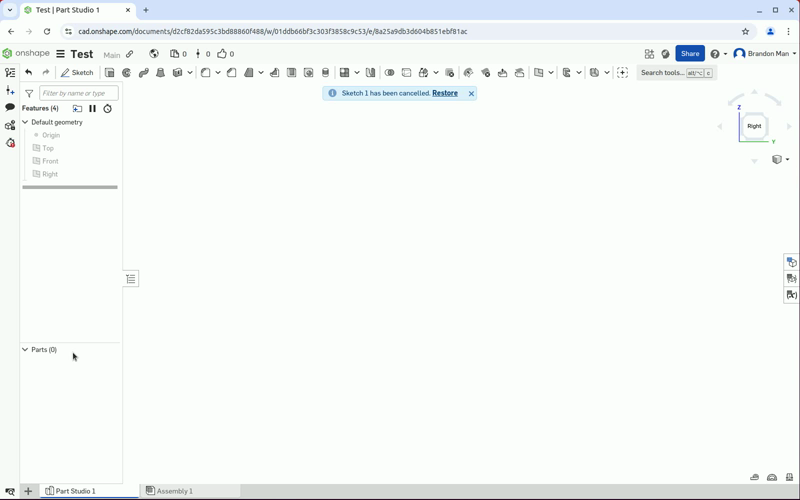
key(shift+s)
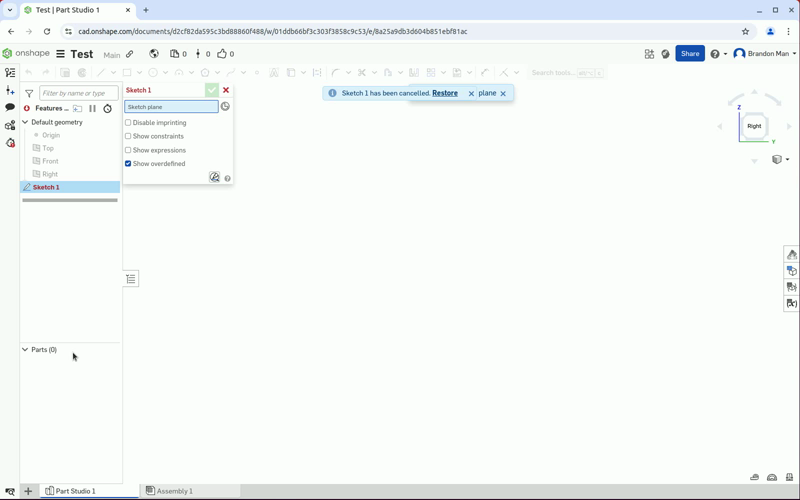
mouse_move(73, 176)
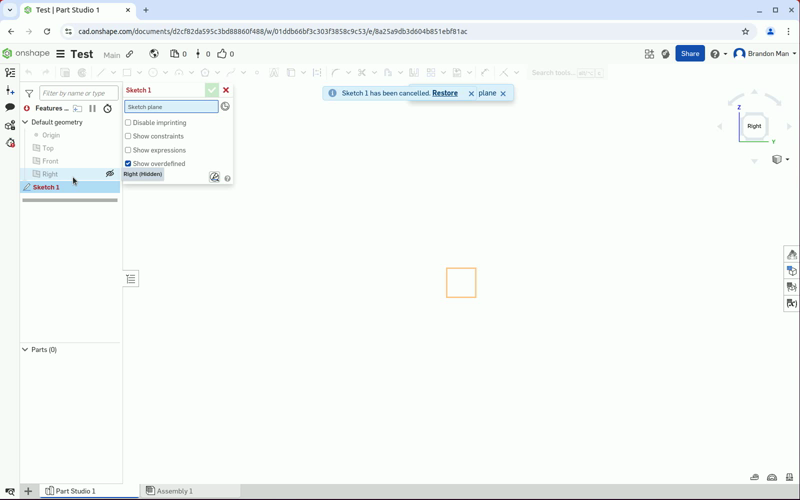
click(73, 176)
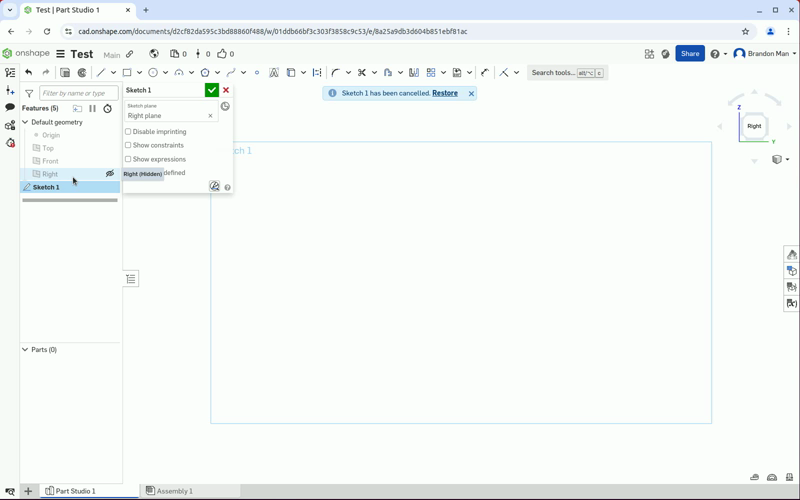
mouse_move(73, 352)
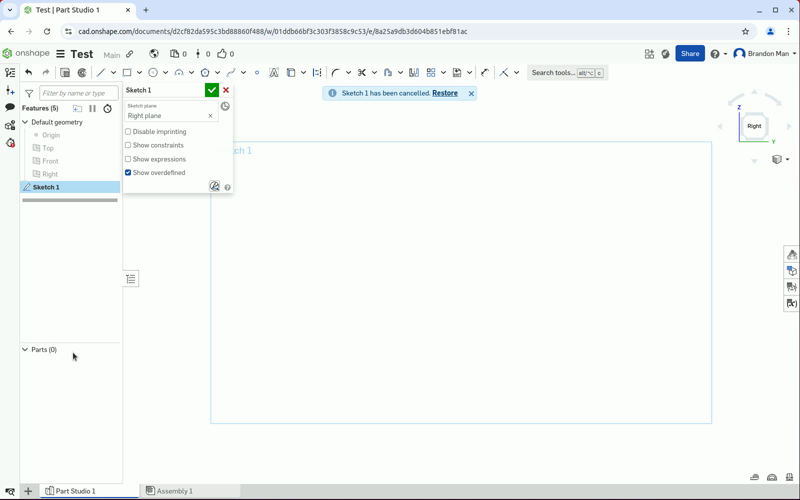
key(y)
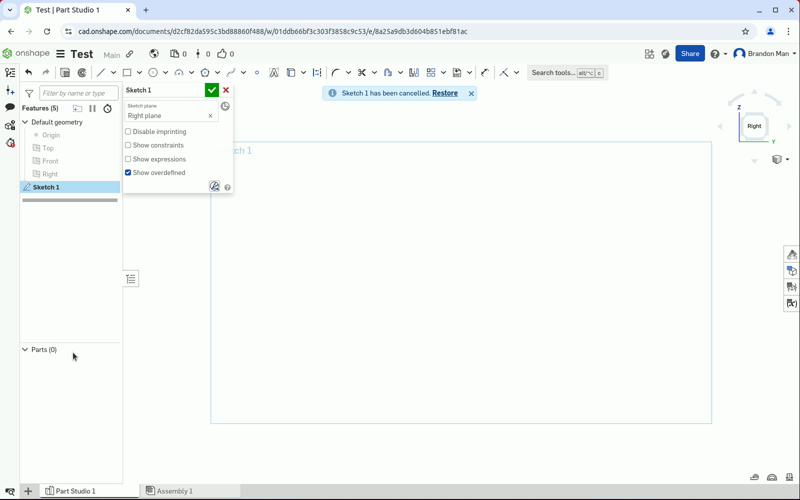
key(l)
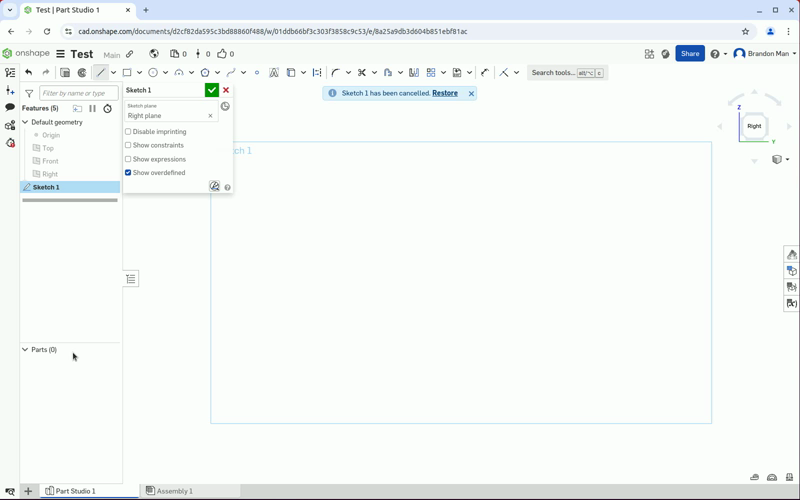
key_down(shift)
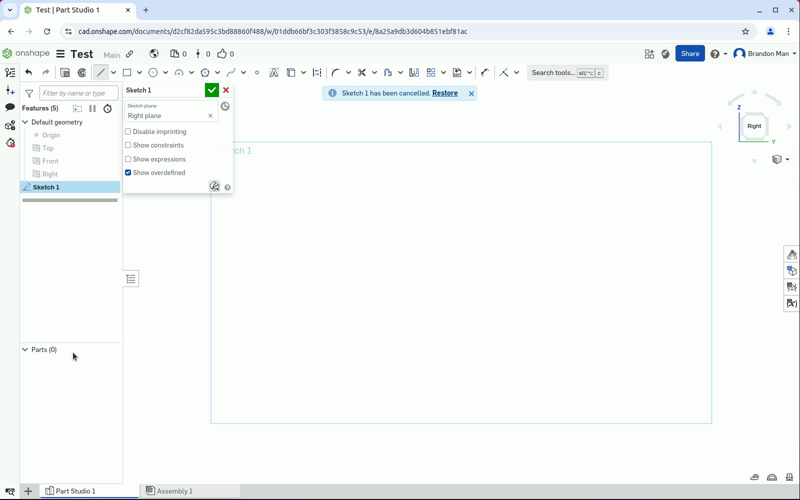
mouse_move(348, 282)
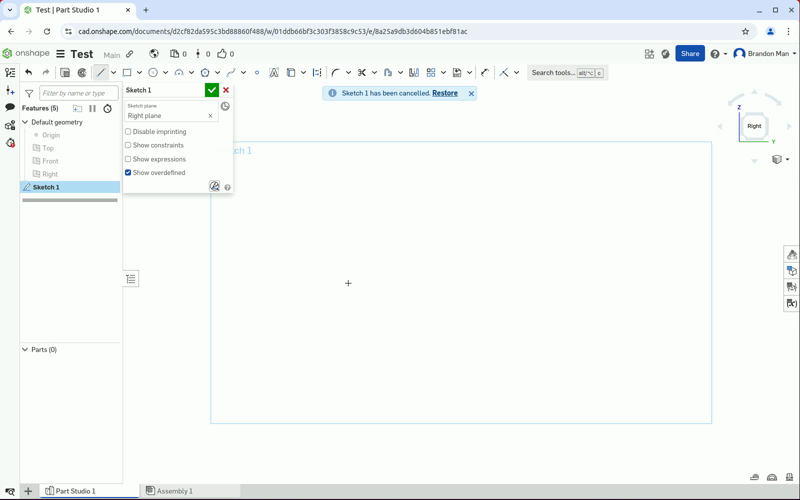
click(348, 282)
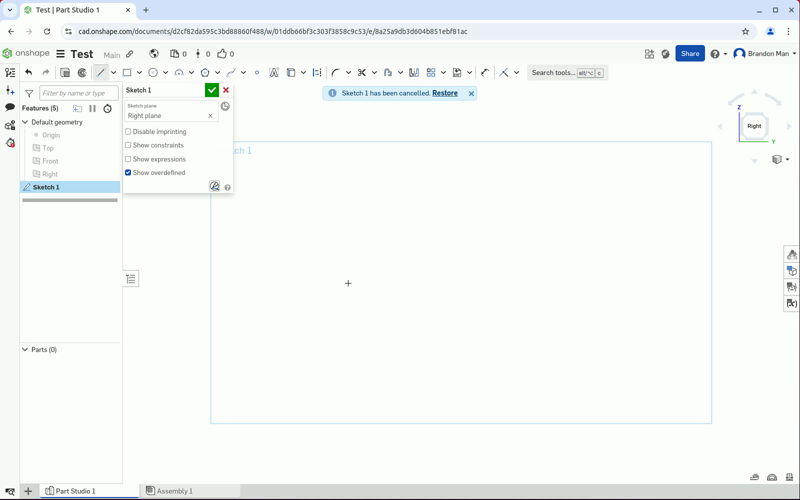
key_up(shift)
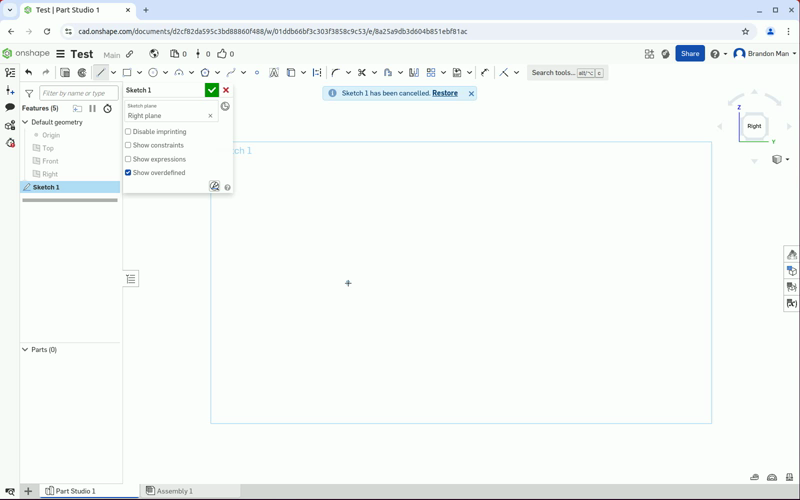
key_down(shift)
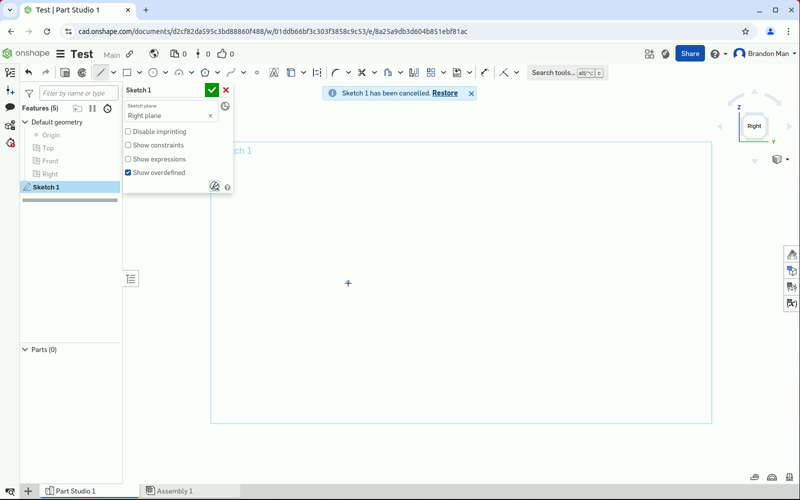
mouse_move(572, 282)
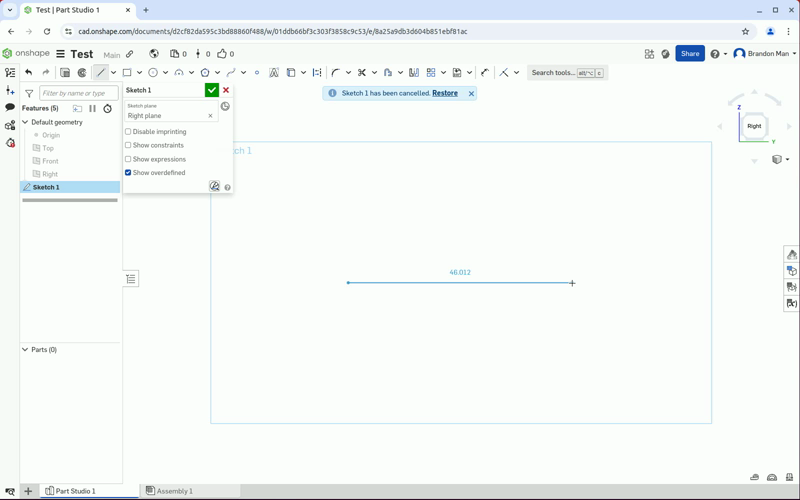
click(572, 282)
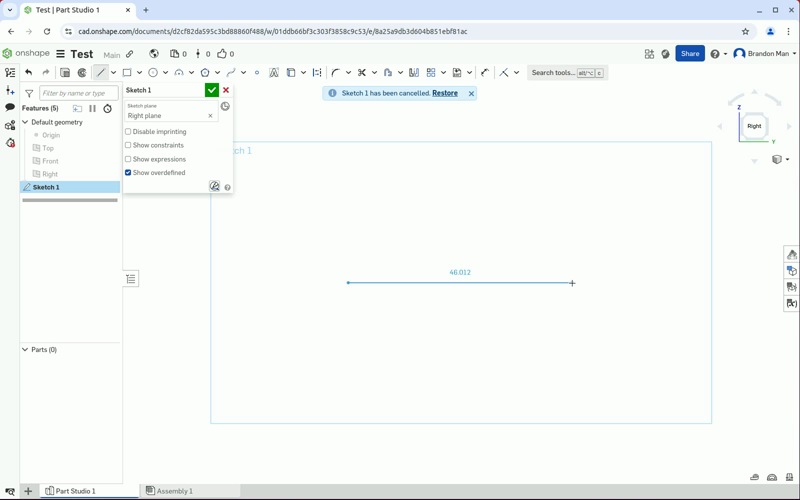
key_up(shift)
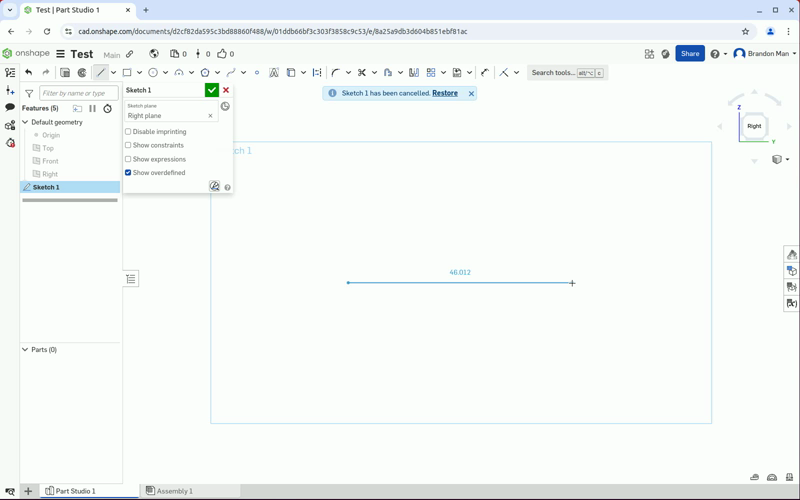
key_down(shift)
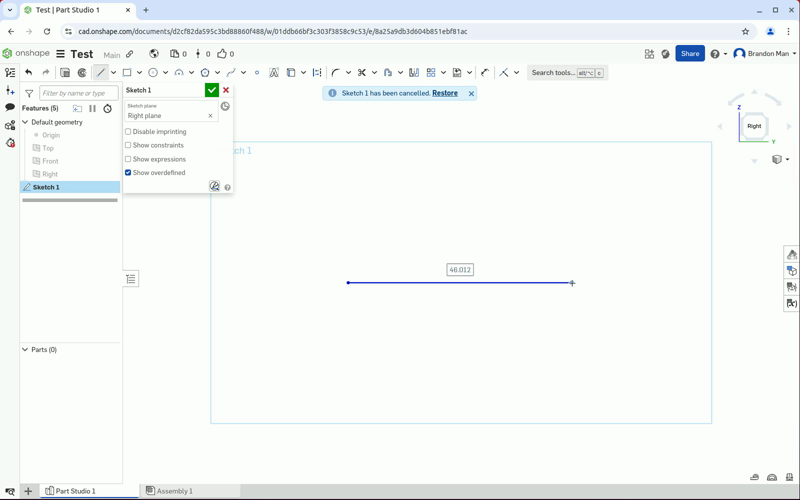
mouse_move(589, 282)
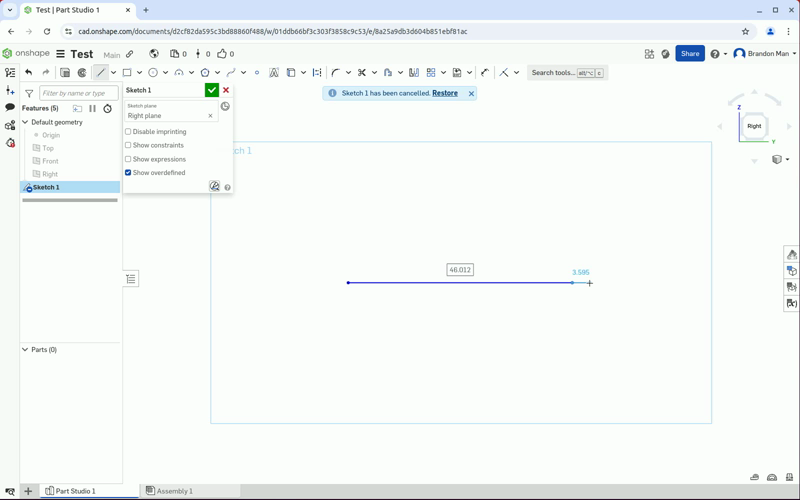
mouse_move(572, 268)
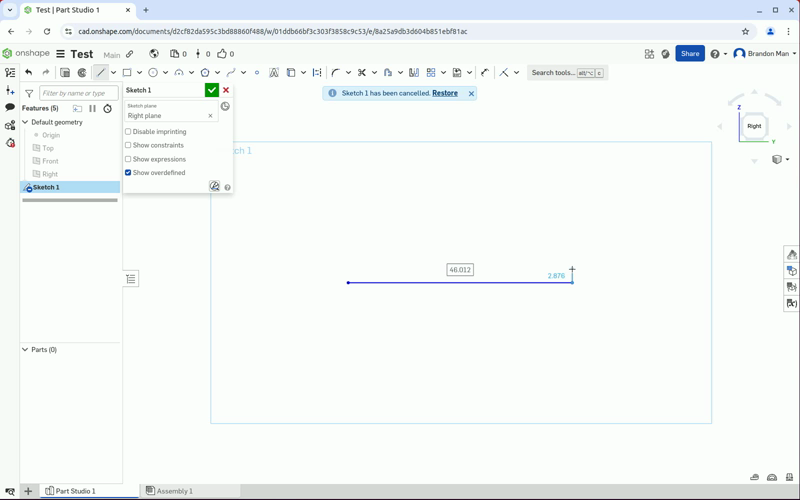
click(572, 268)
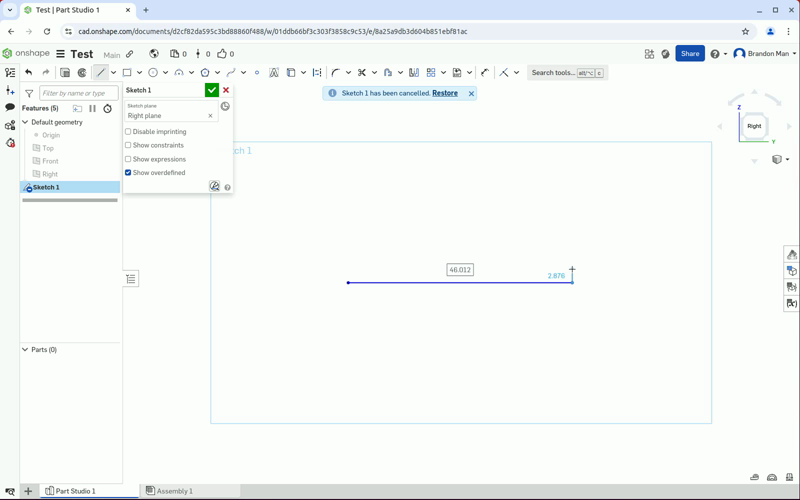
key_up(shift)
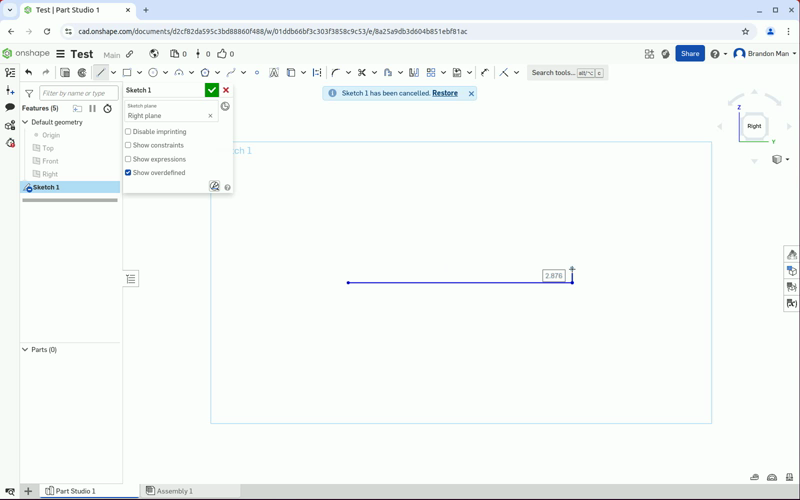
key_down(shift)
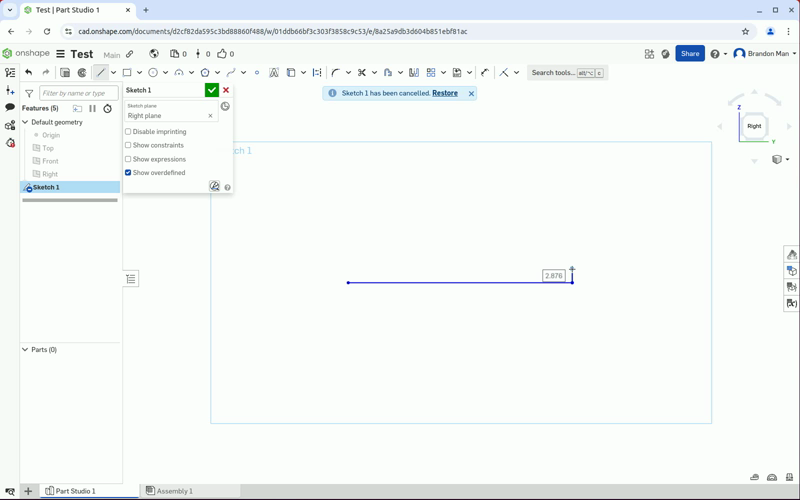
mouse_move(348, 231)
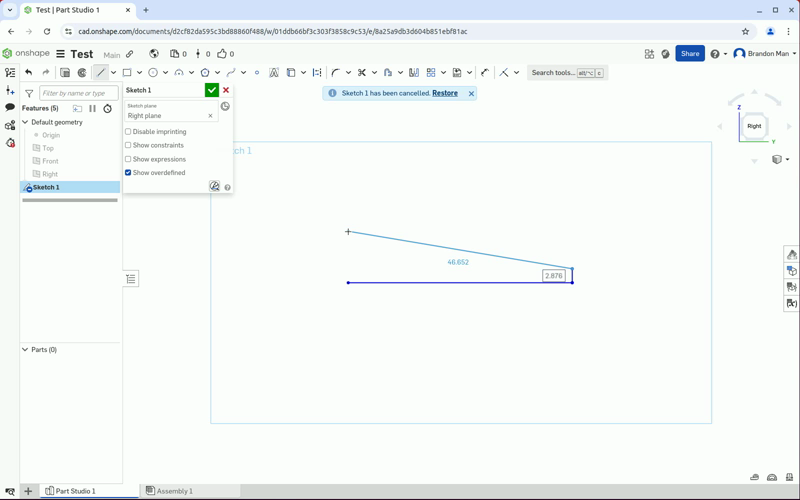
click(348, 231)
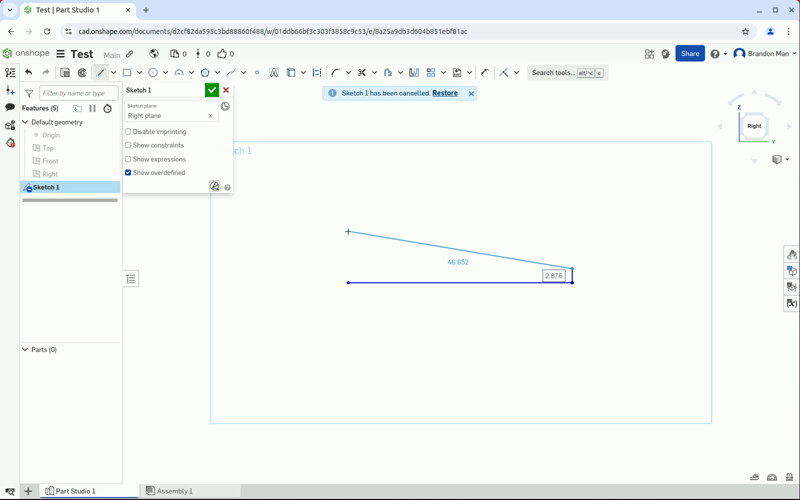
key_up(shift)
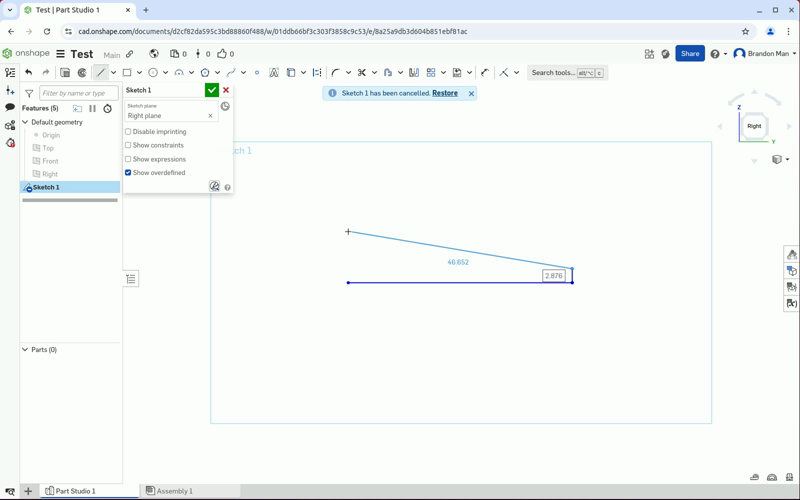
mouse_move(378, 231)
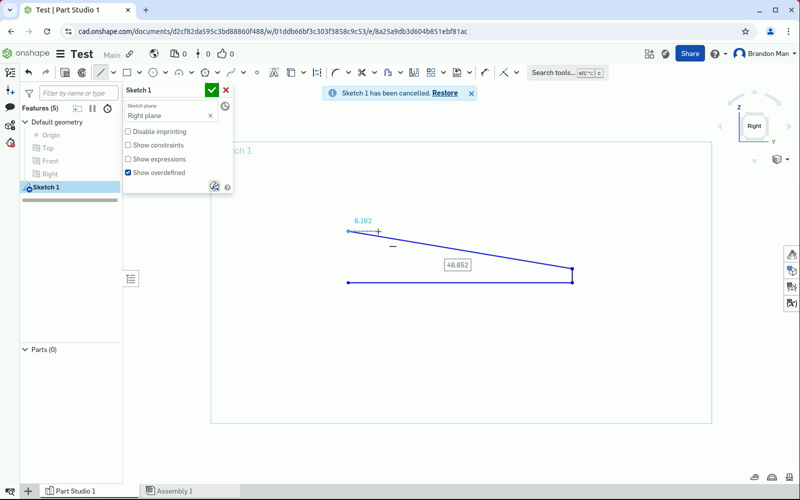
key_down(shift)
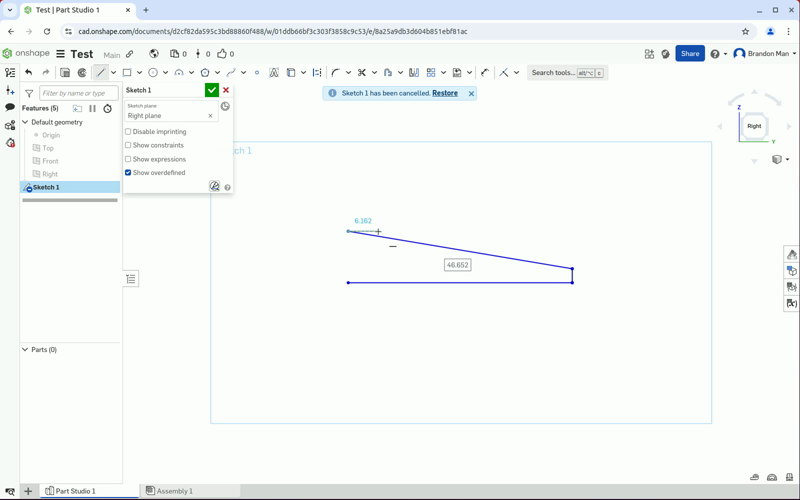
mouse_move(348, 282)
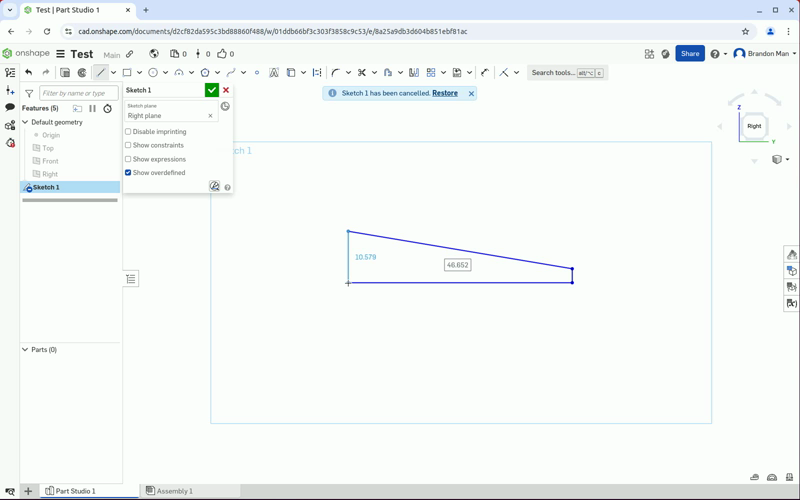
key_up(shift)
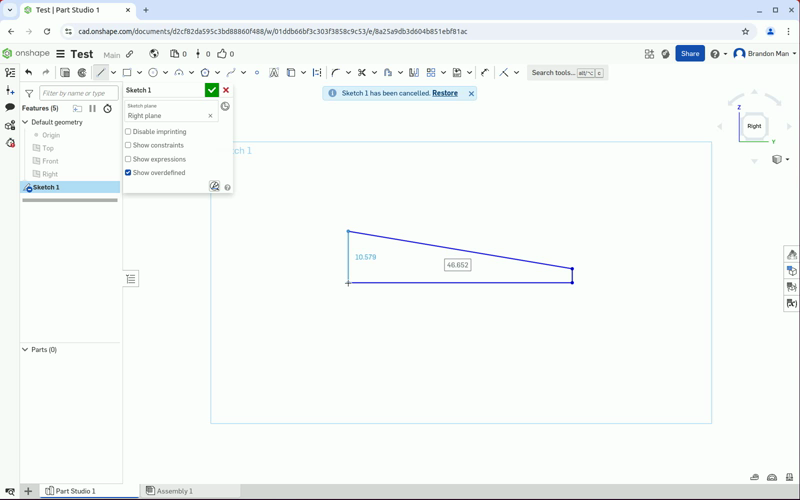
click(348, 282)
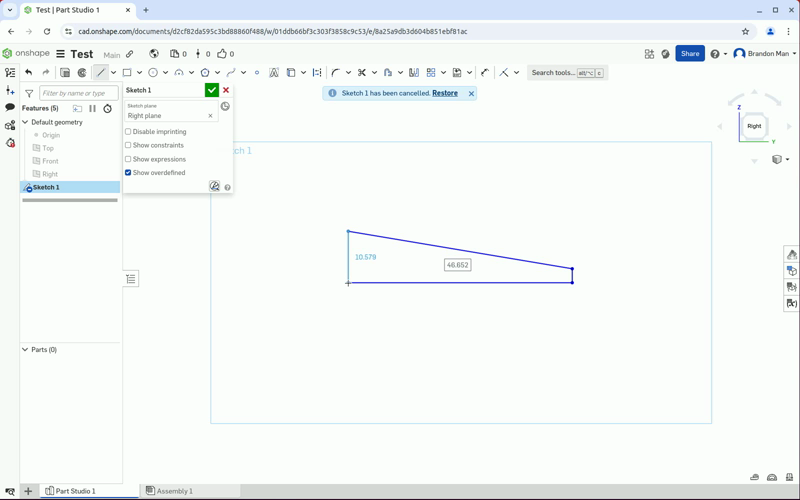
key(esc)
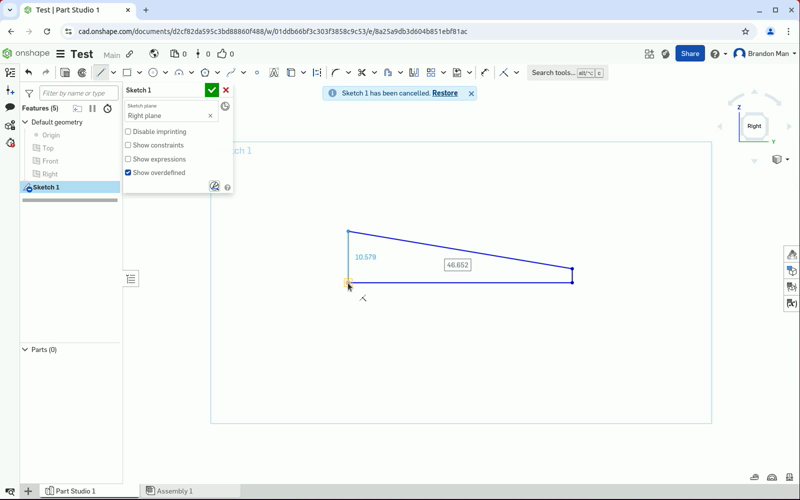
mouse_move(425, 268)
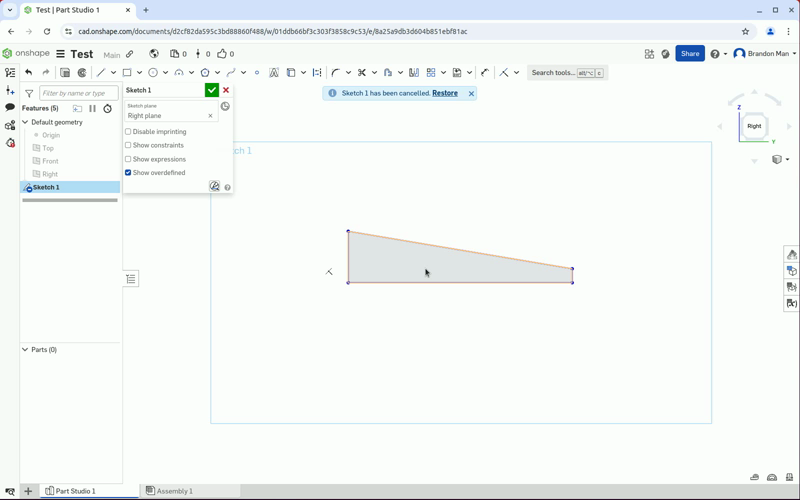
click(425, 268)
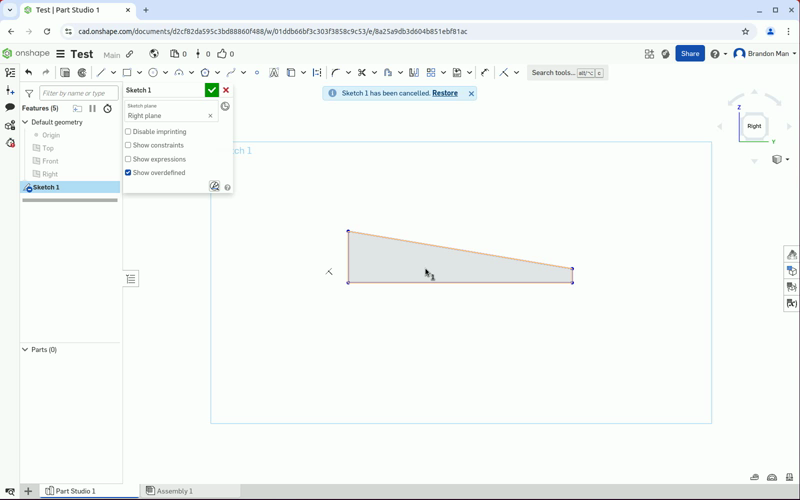
mouse_move(73, 352)
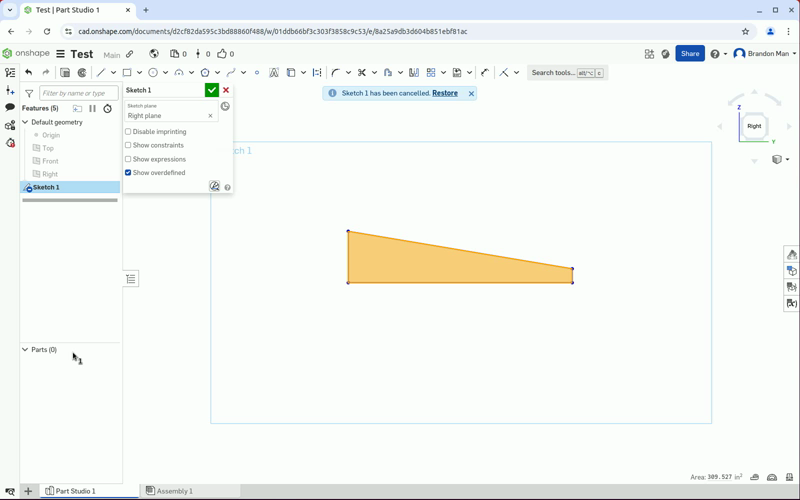
key(shift+y)
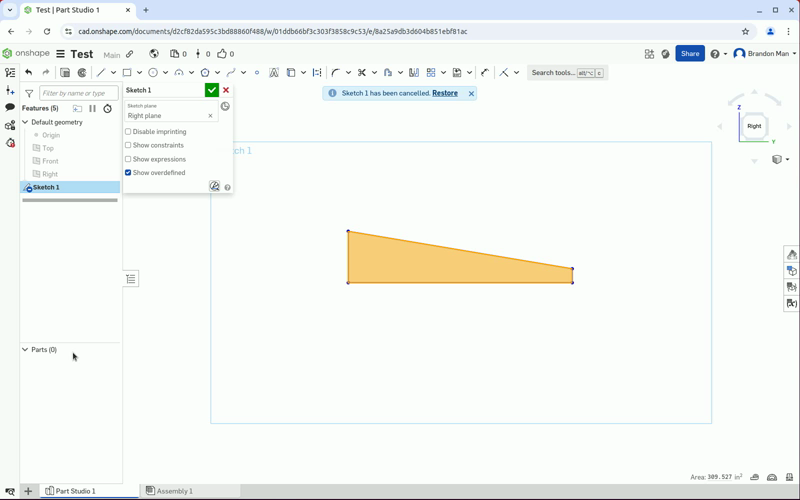
key(shift+e)
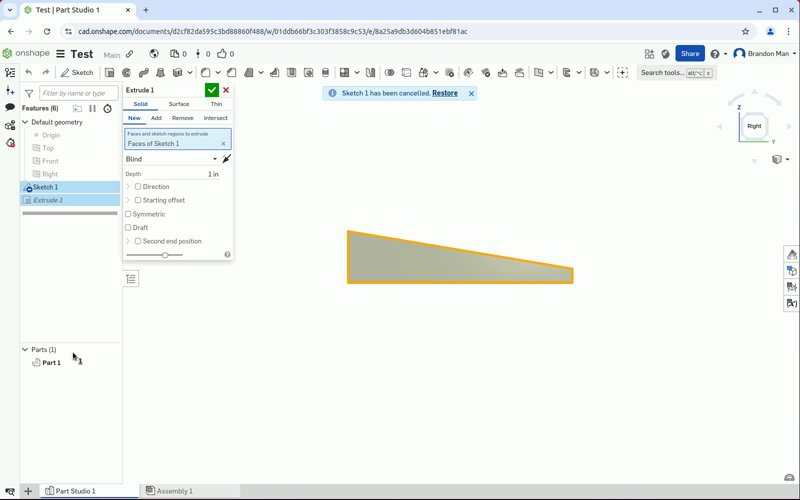
mouse_move(143, 106)
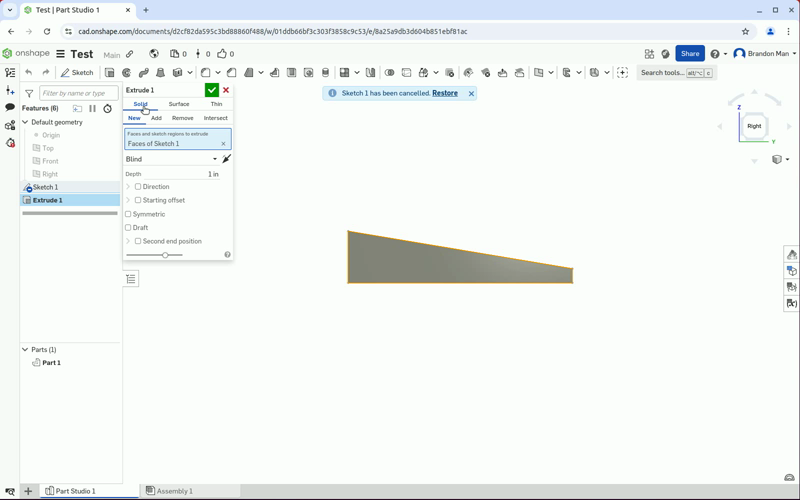
click(143, 106)
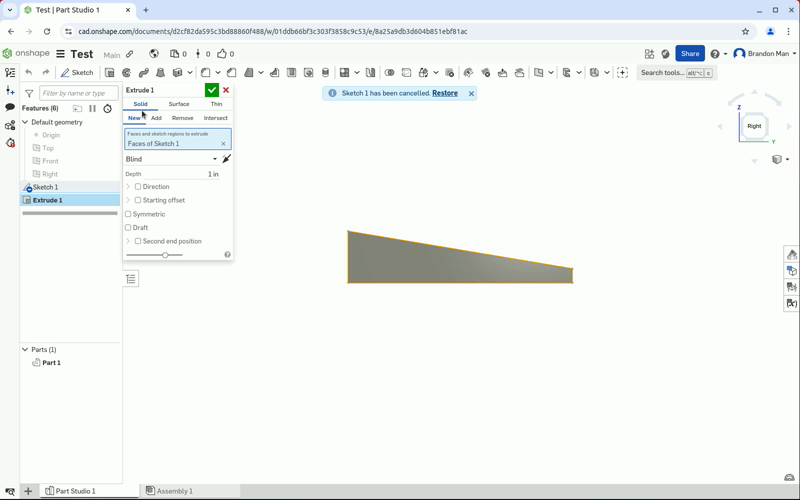
mouse_move(137, 120)
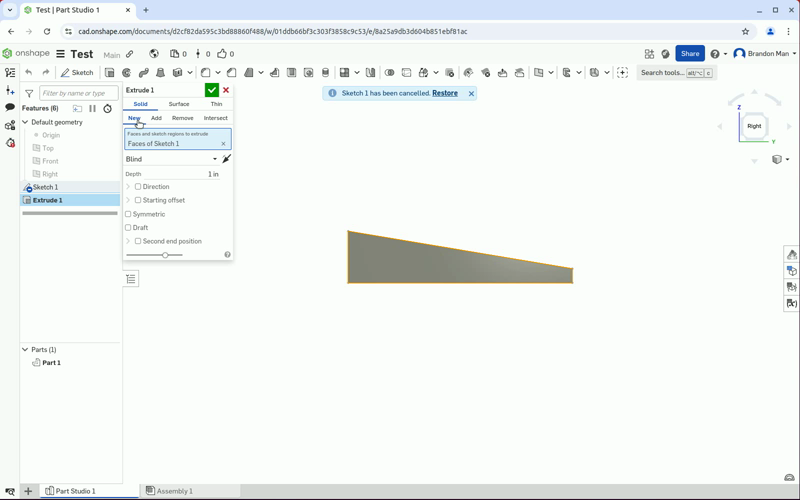
click(137, 120)
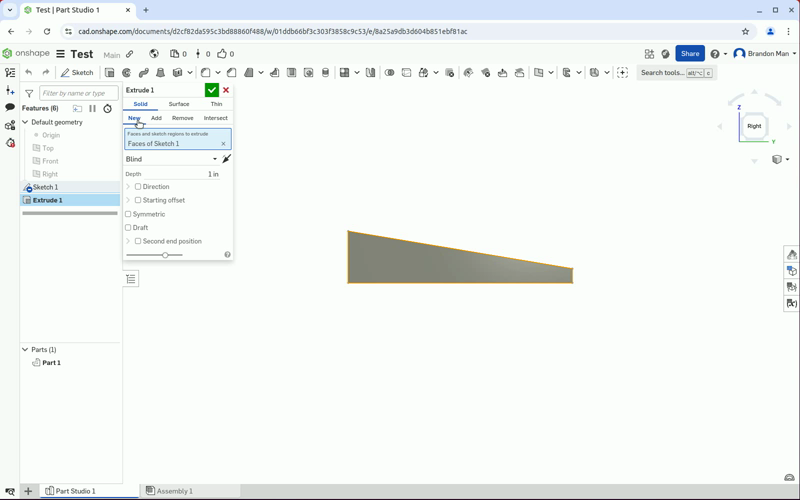
key(tab, 4)
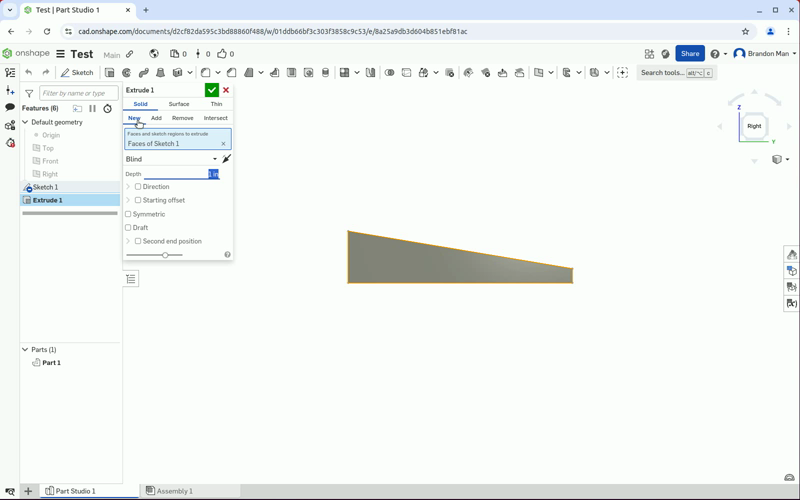
text(6.74)
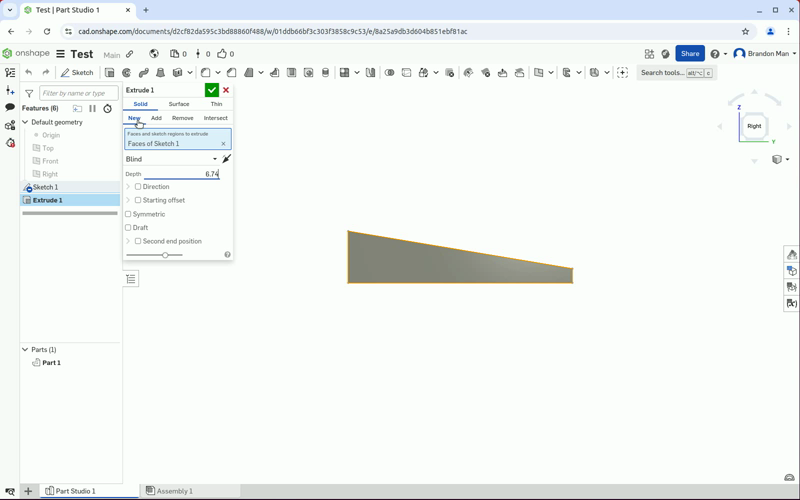
key(tab, 3)
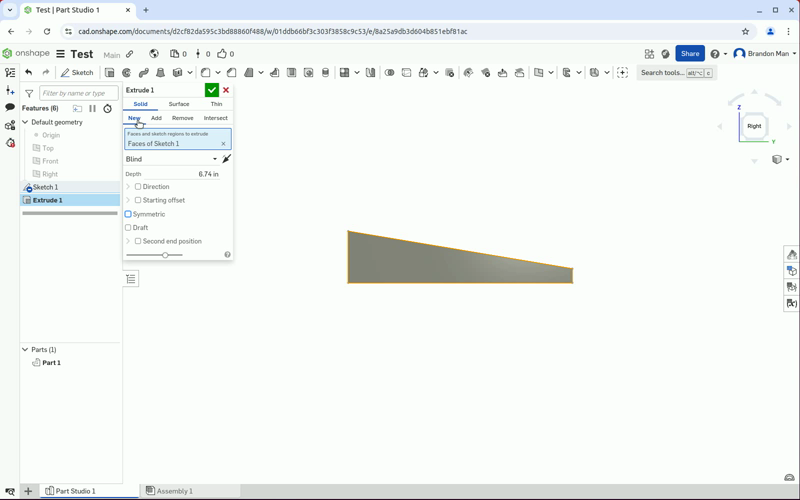
key(space)
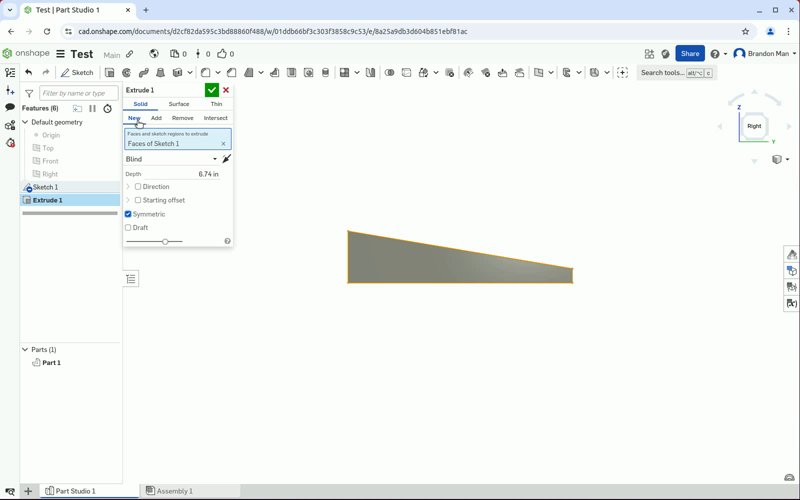
key(enter)
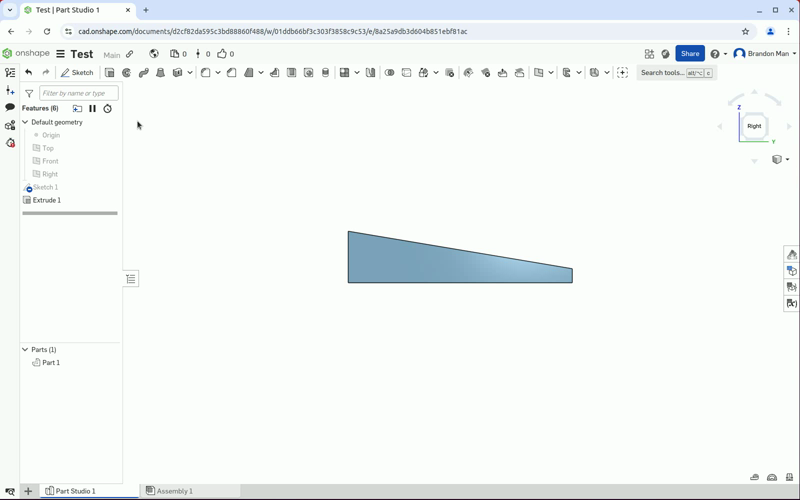
key(shift+h)
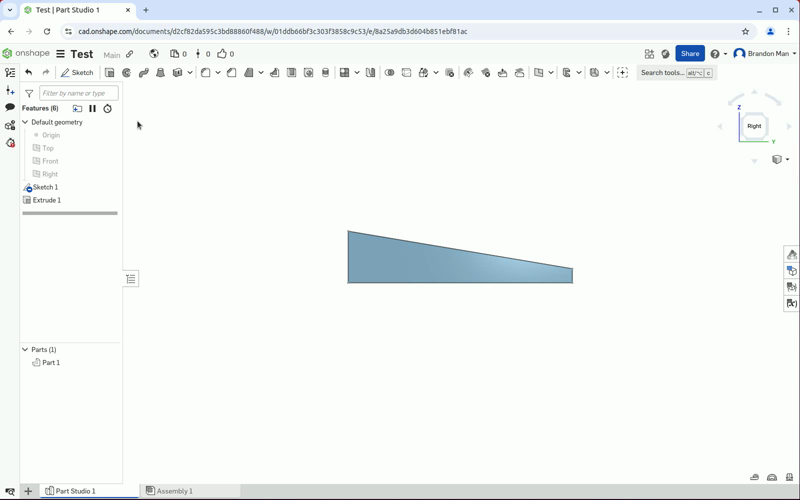
key(shift+h)
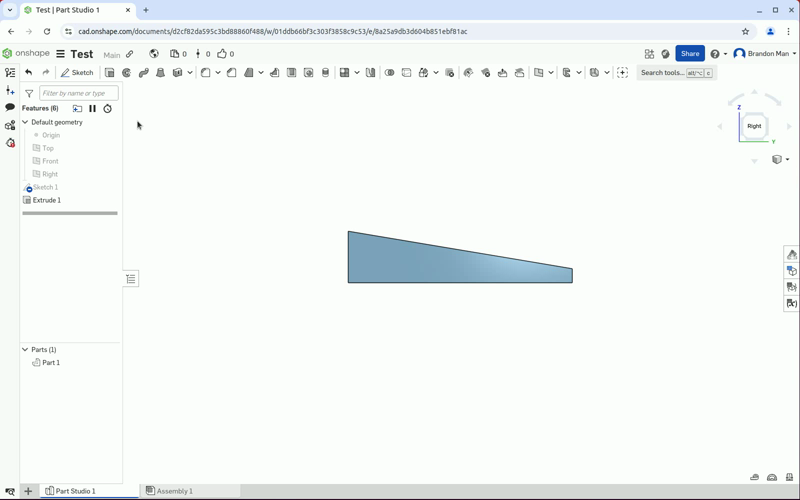
mouse_move(73, 189)
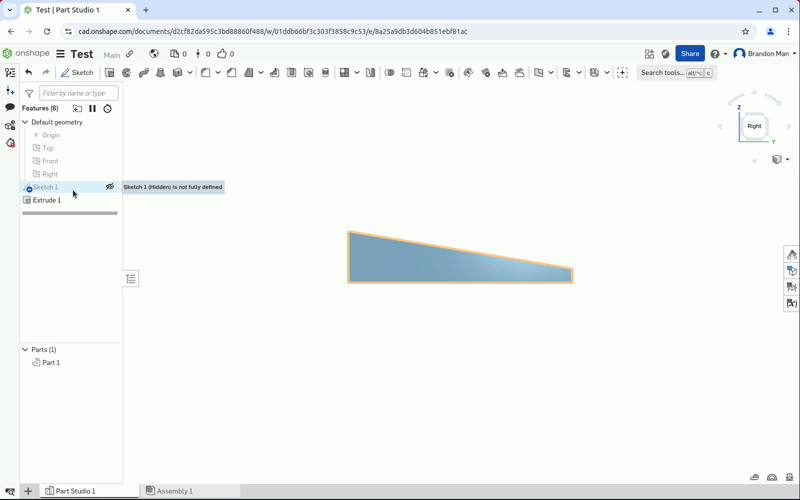
click(73, 189)
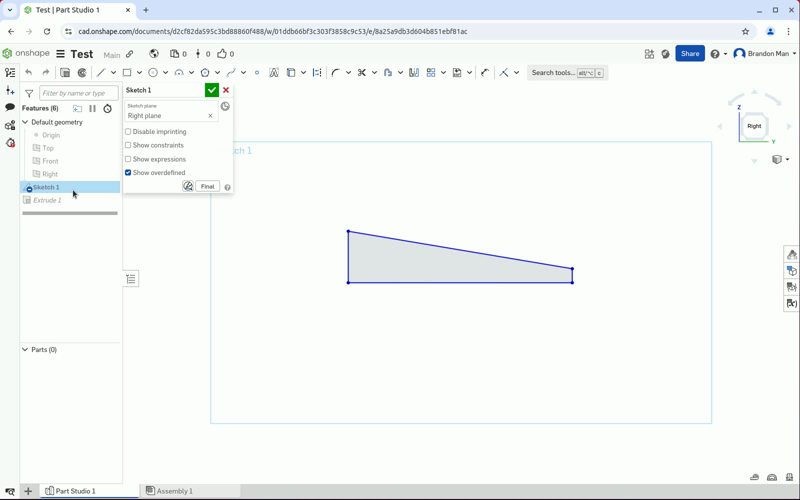
mouse_move(229, 92)
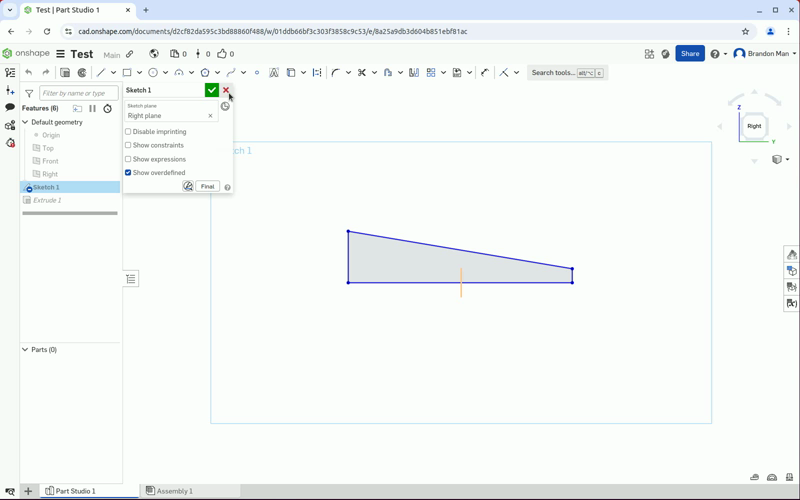
click(229, 92)
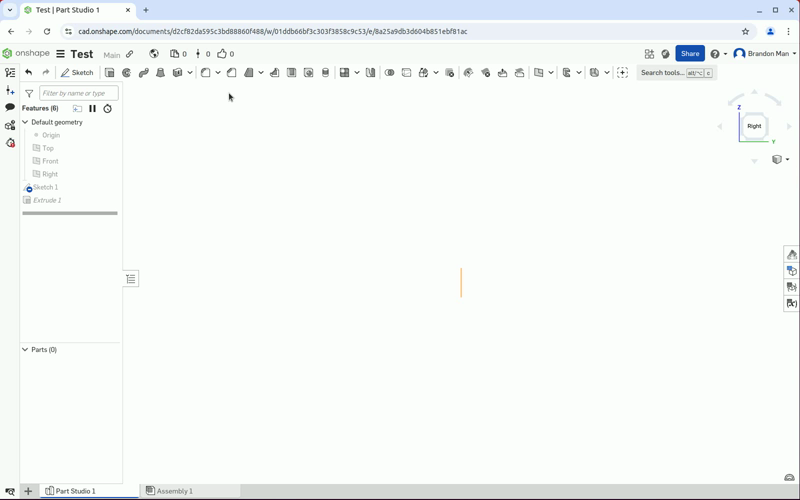
mouse_move(73, 352)
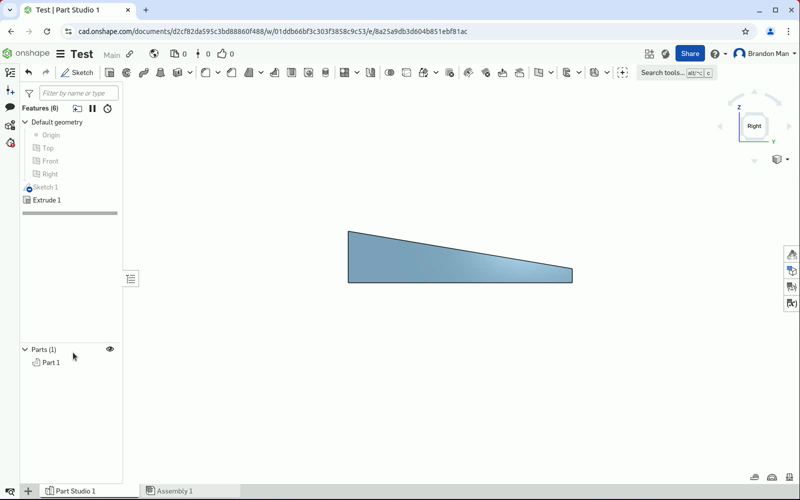
key(y)
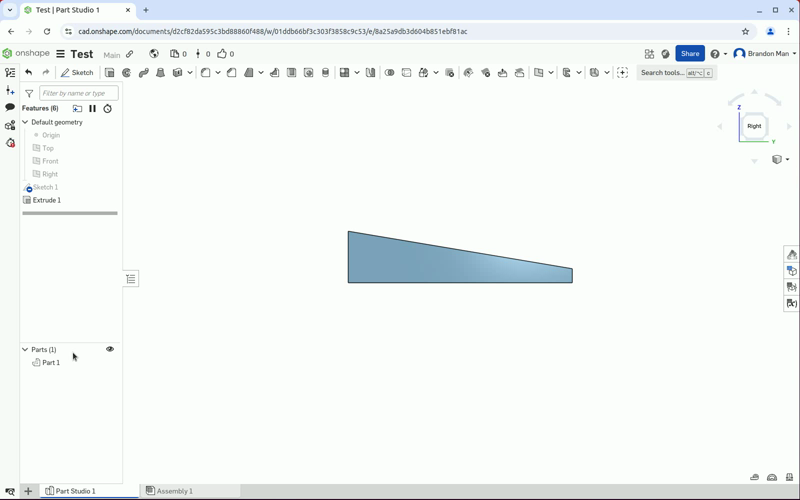
key(shift+p)
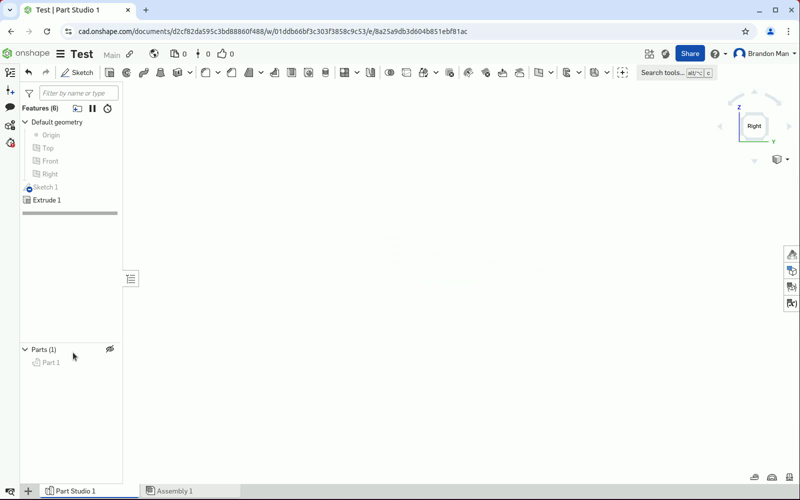
key(space)
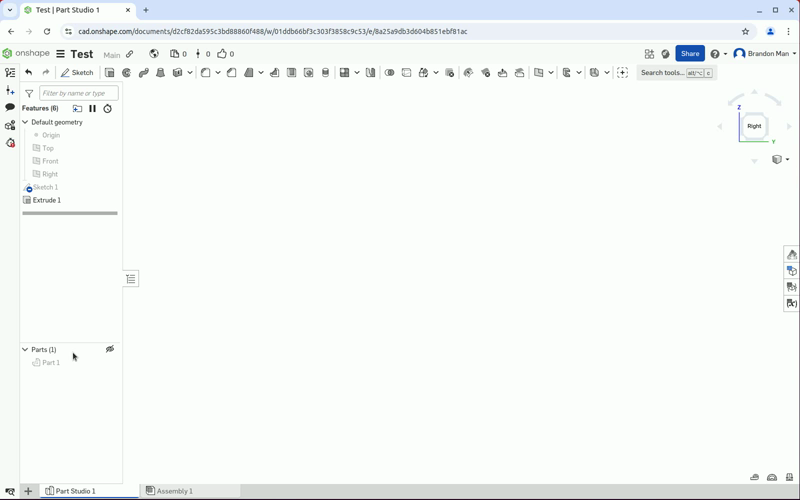
key_down(shift)
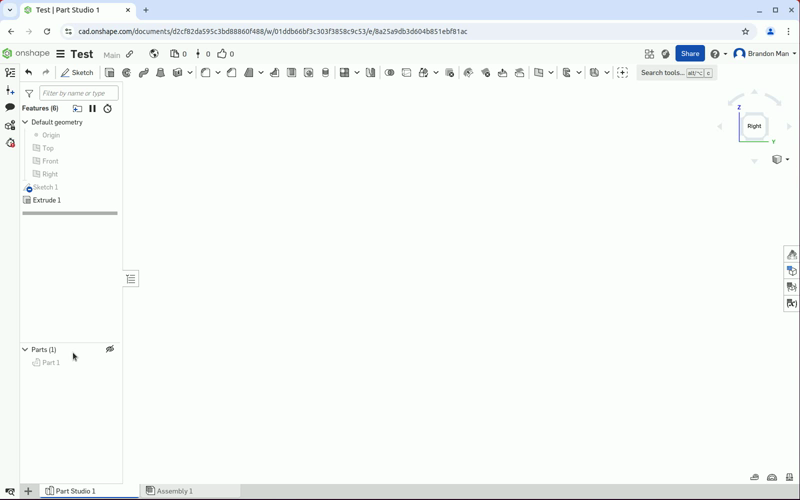
key(right)
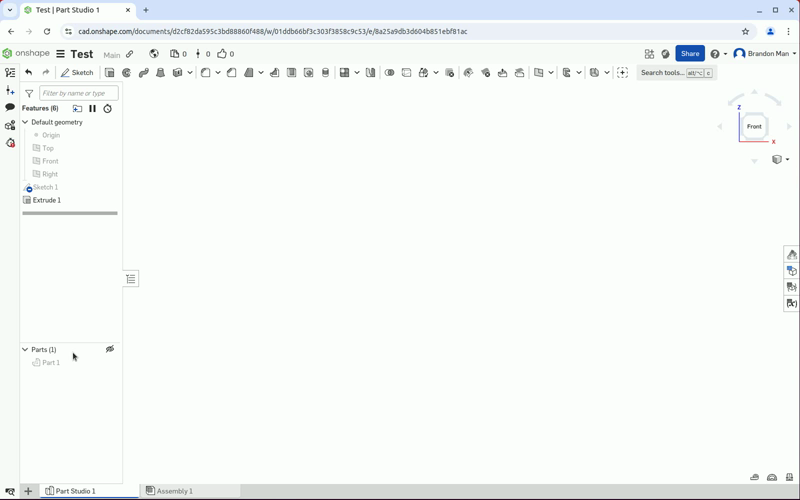
key_up(shift)
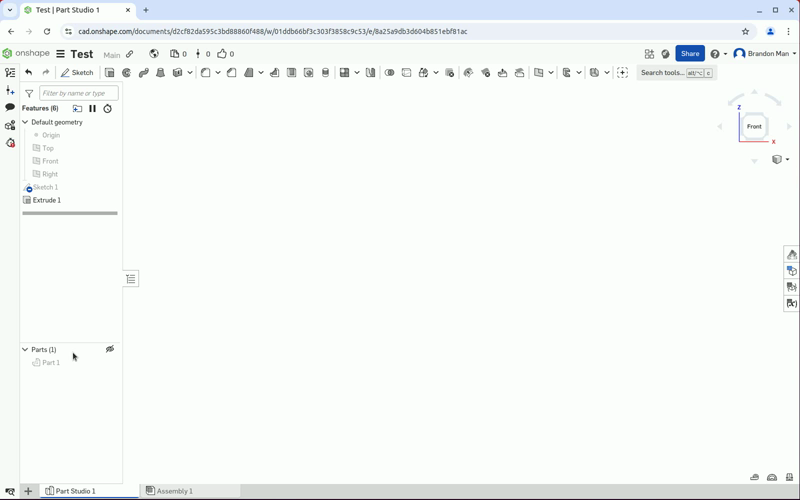
mouse_move(73, 352)
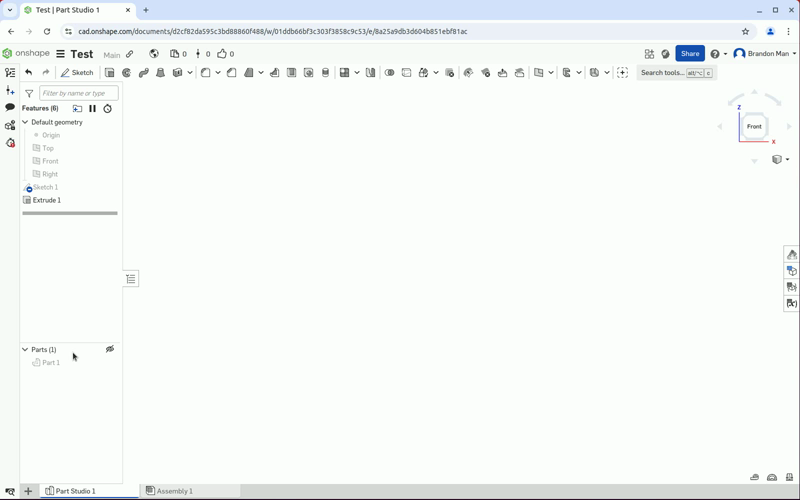
key(shift+y)
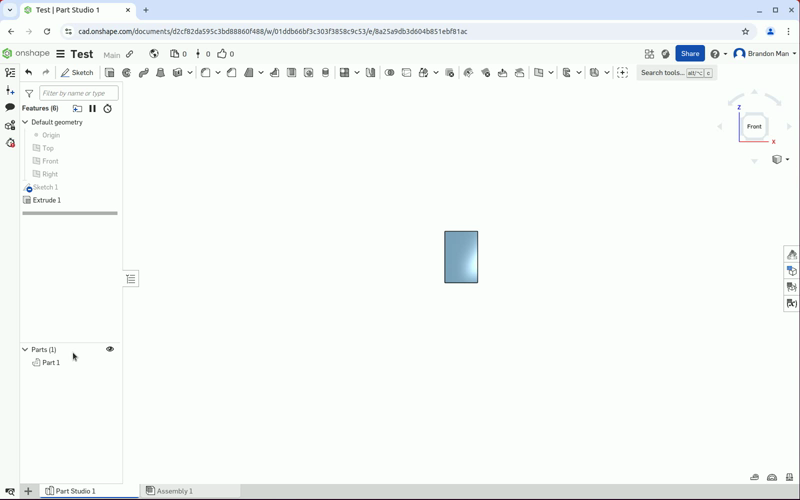
mouse_move(541, 75)
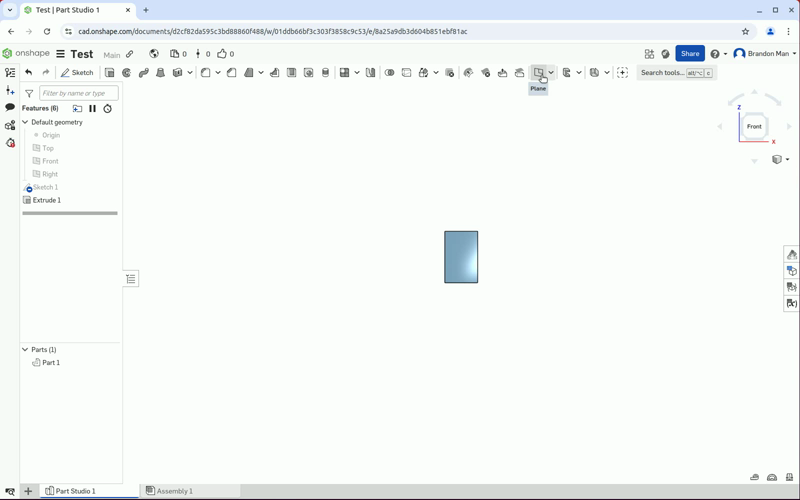
click(541, 75)
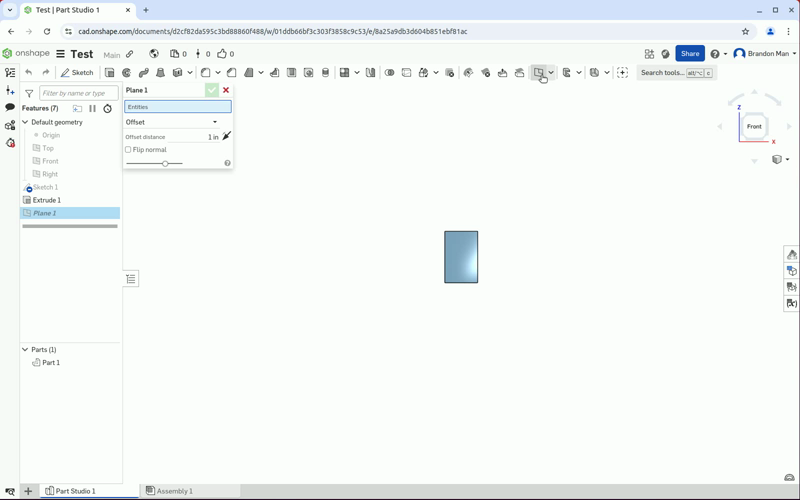
mouse_move(73, 163)
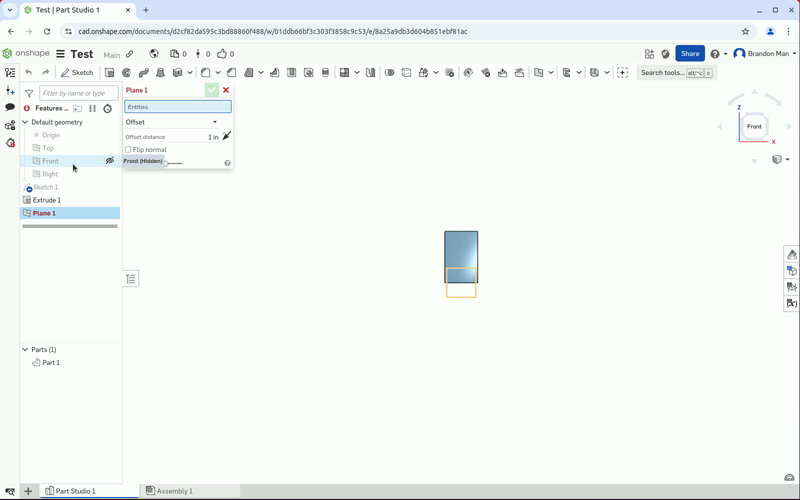
click(73, 163)
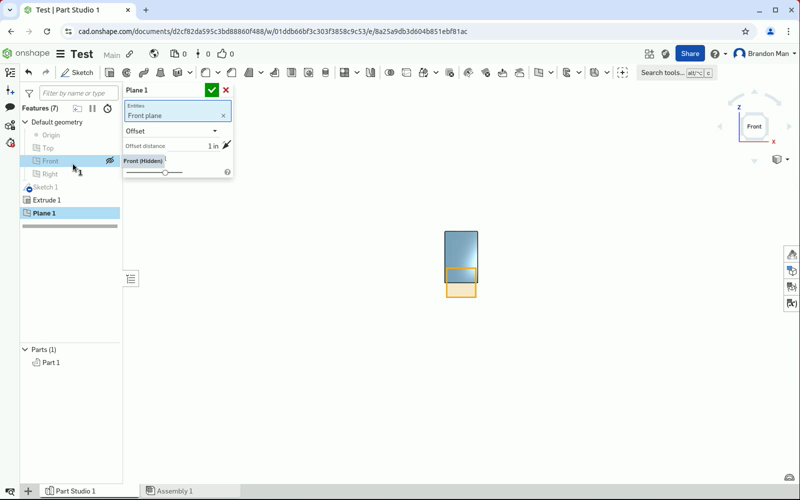
key(tab, 2)
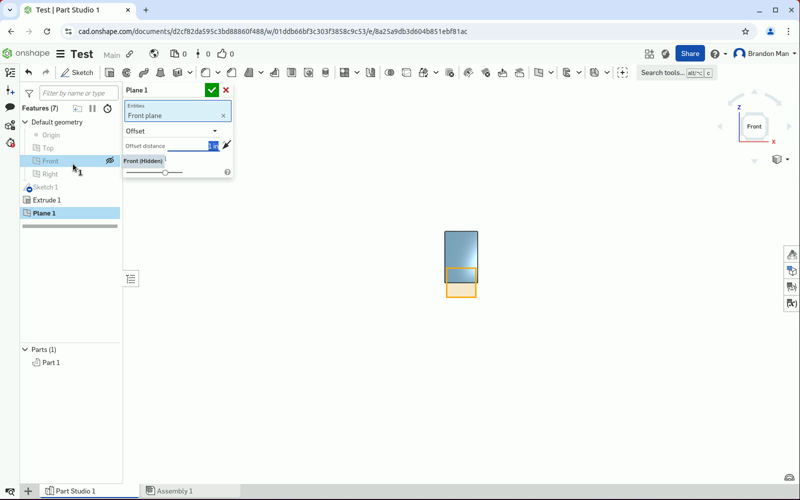
text(23.108)
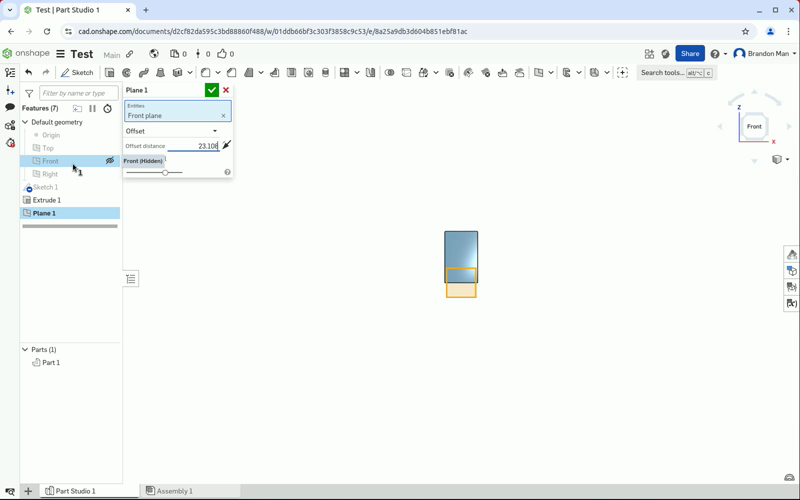
key(enter, 2)
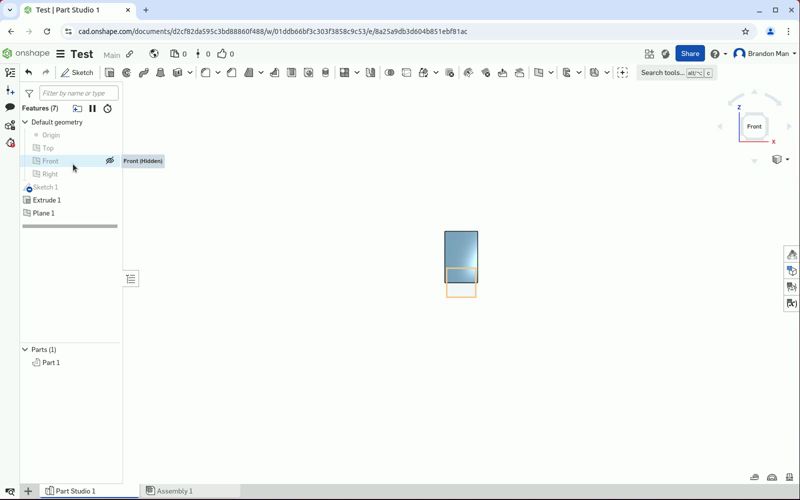
key(shift+s)
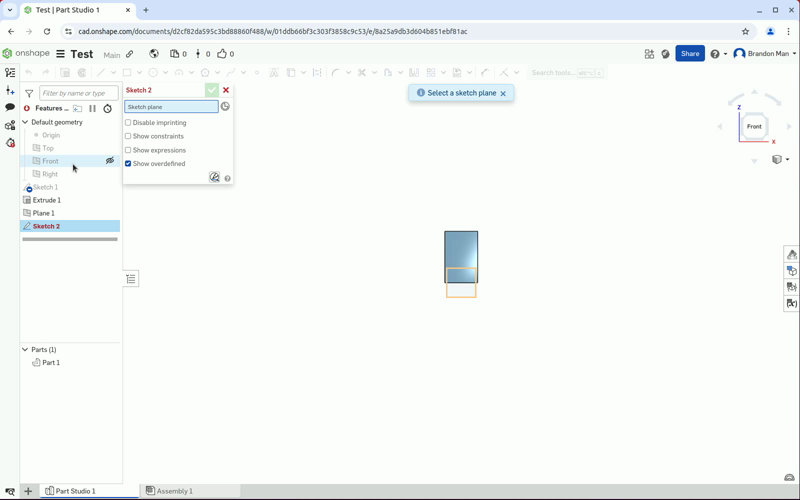
mouse_move(73, 215)
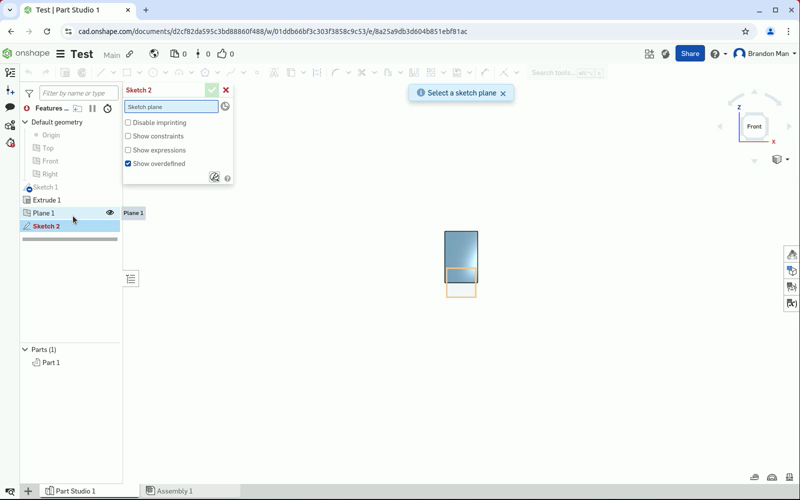
click(73, 215)
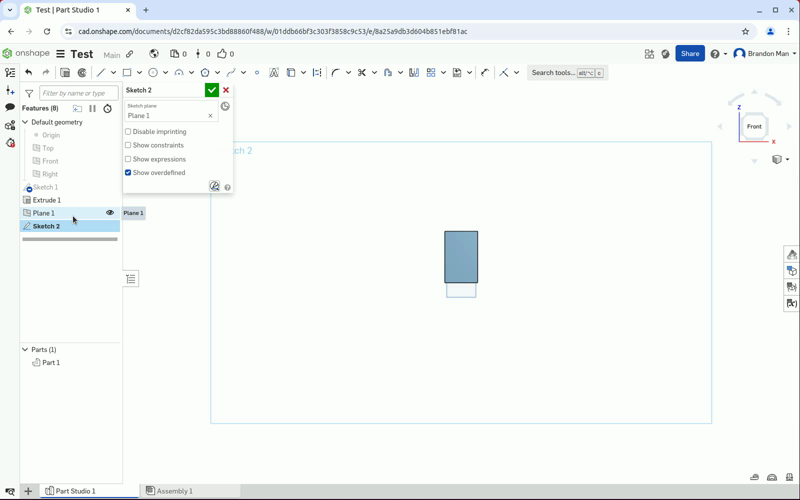
mouse_move(73, 352)
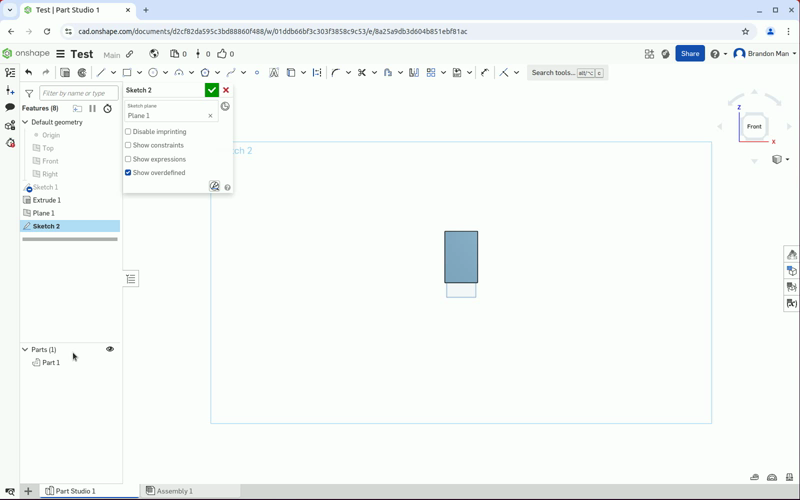
key(y)
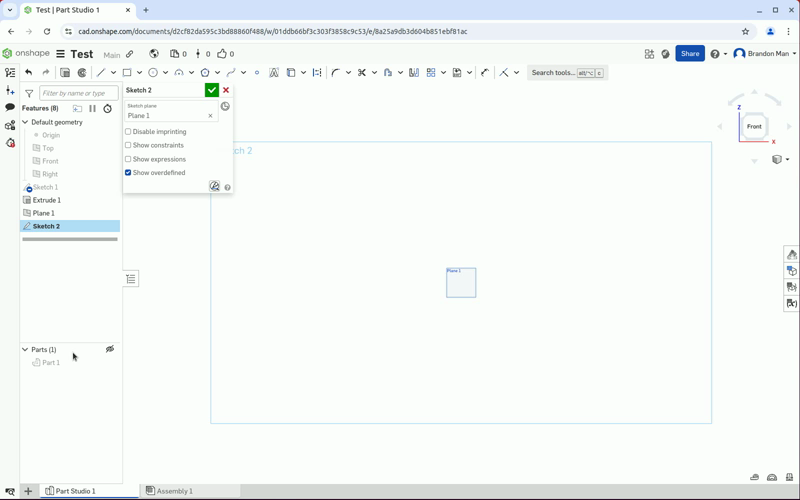
key(c)
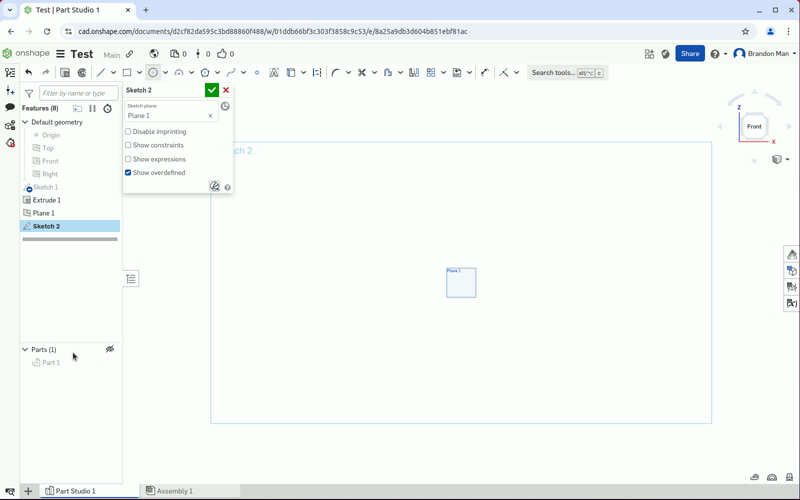
key_down(shift)
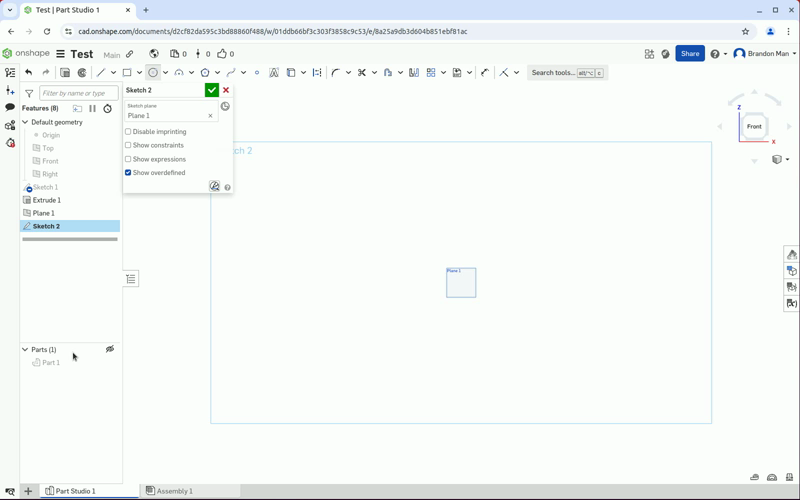
mouse_move(461, 257)
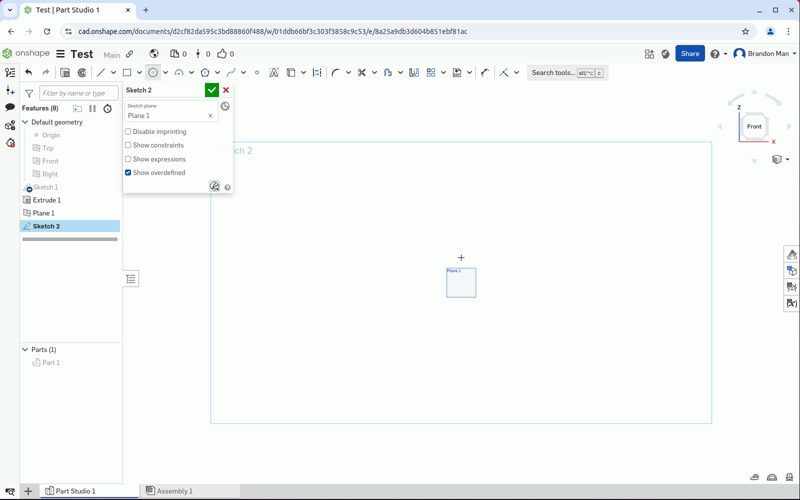
click(461, 257)
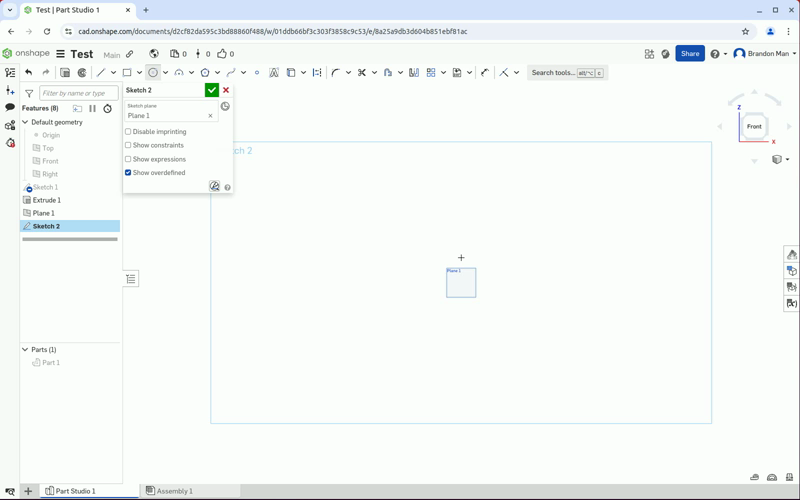
key_up(shift)
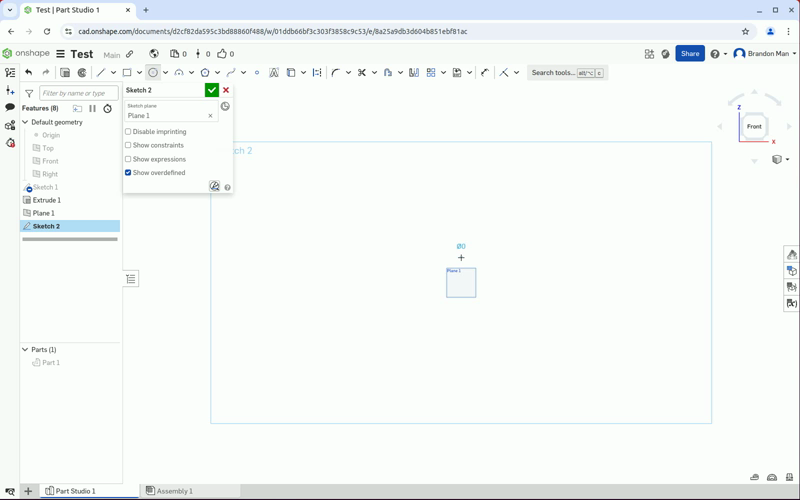
mouse_move(468, 257)
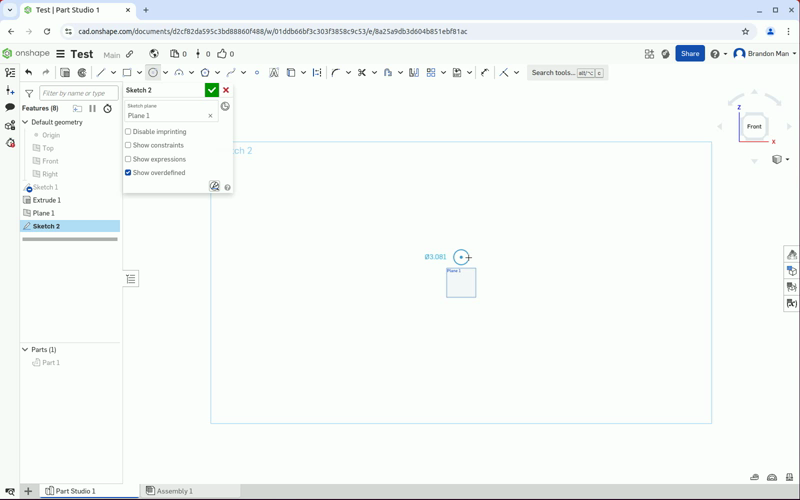
click(468, 257)
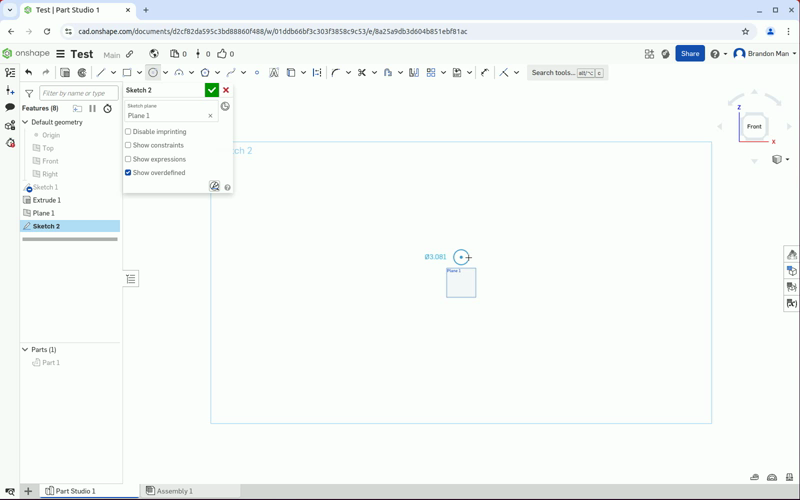
key(esc)
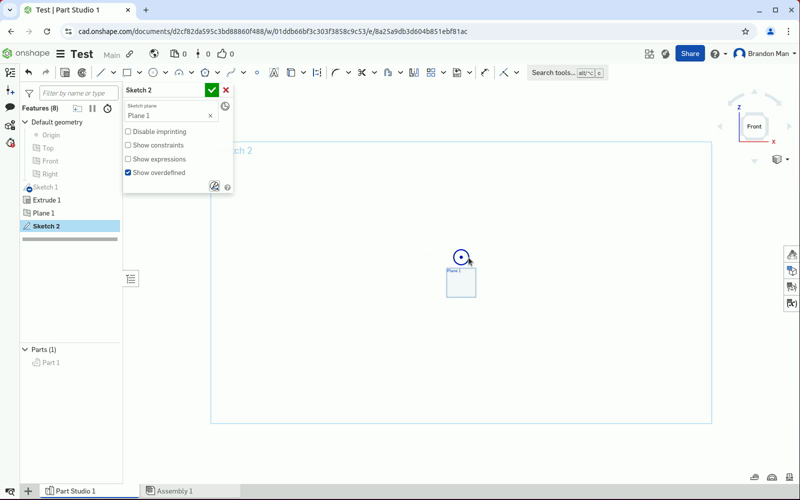
mouse_move(459, 256)
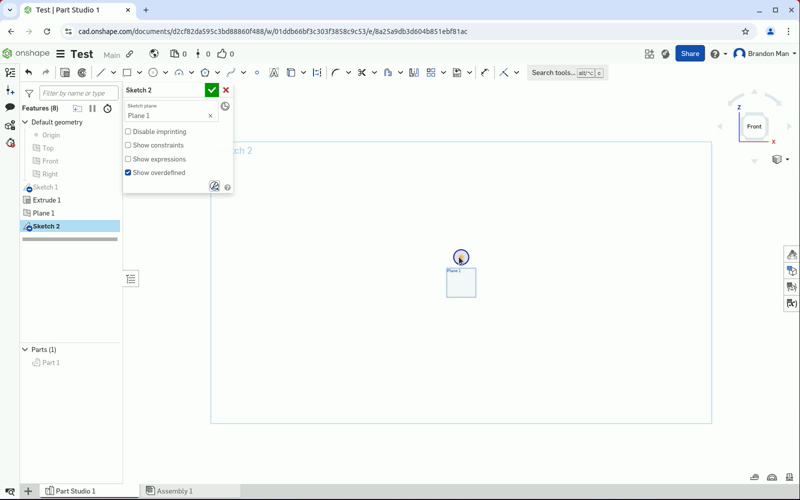
scroll(6)
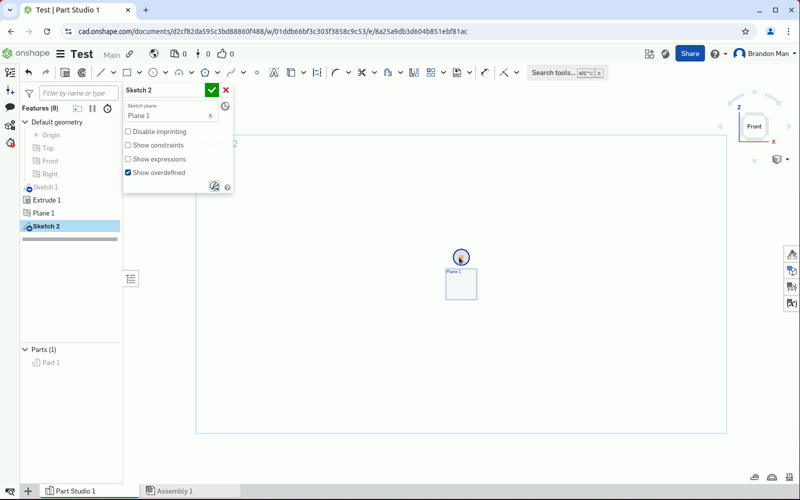
scroll(6)
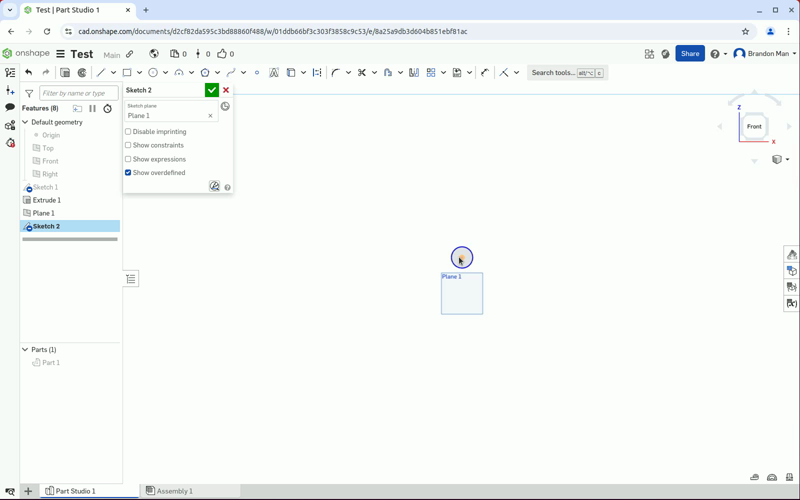
scroll(6)
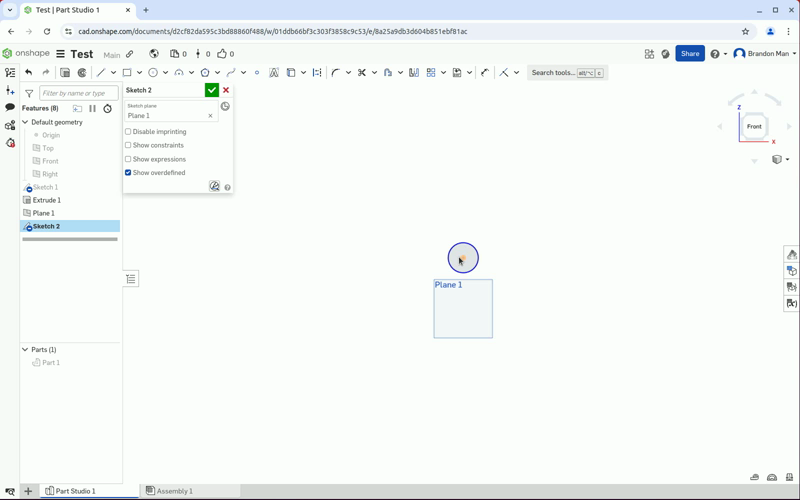
scroll(6)
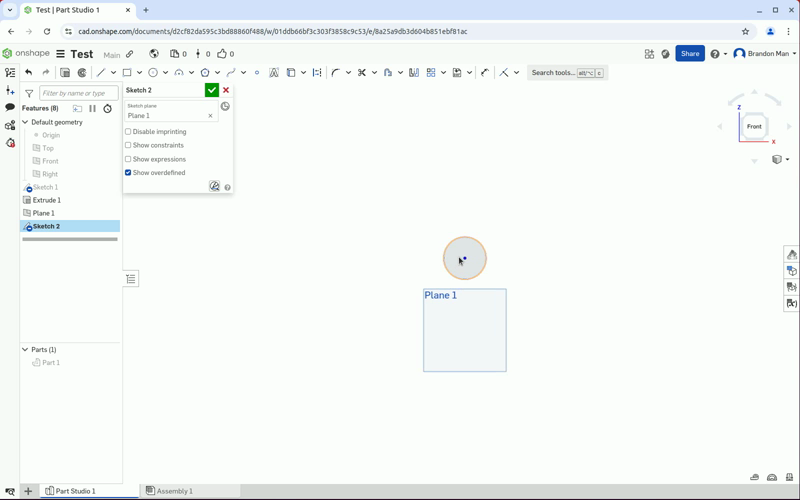
scroll(6)
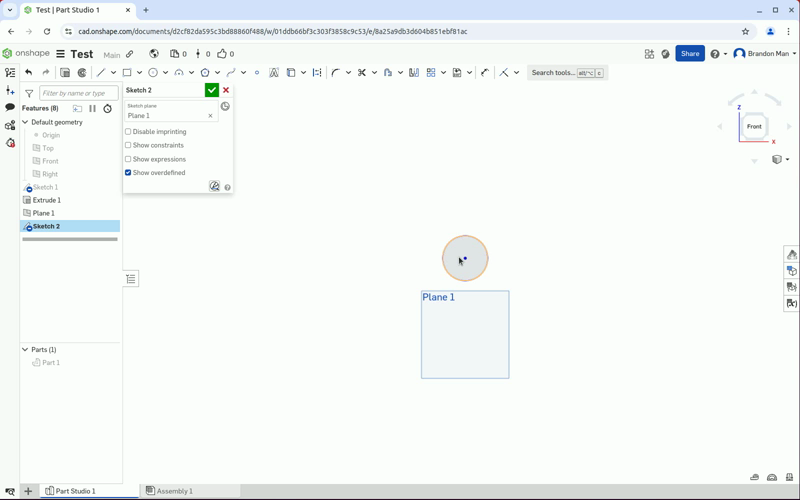
scroll(6)
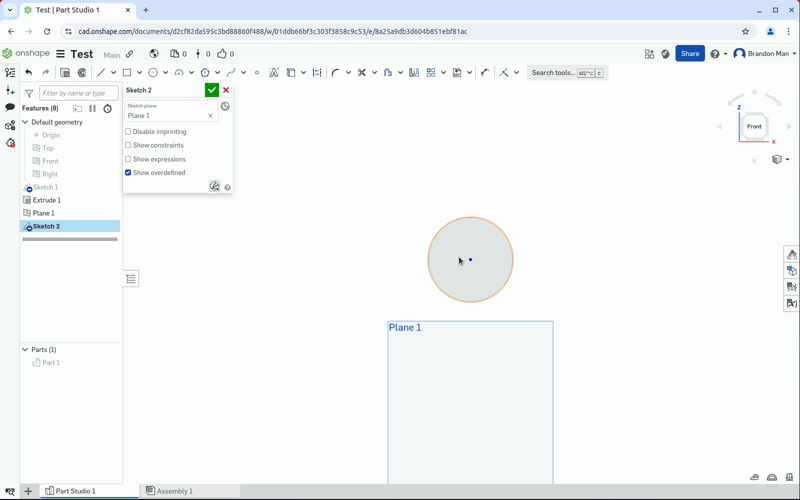
scroll(6)
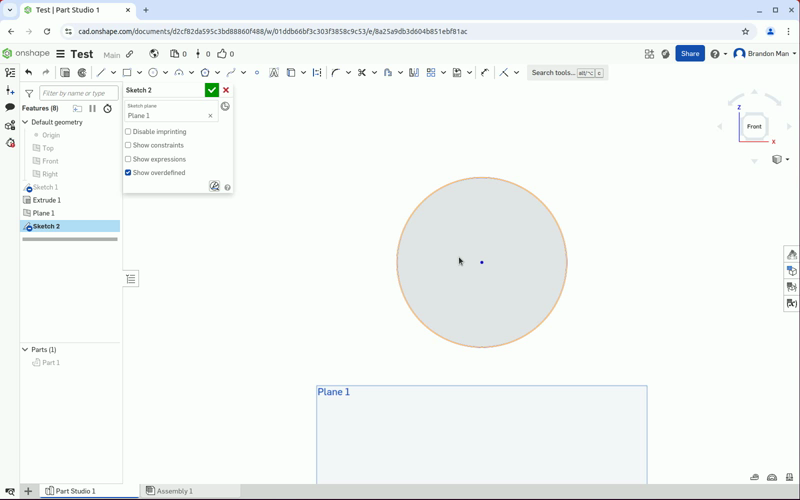
click(459, 256)
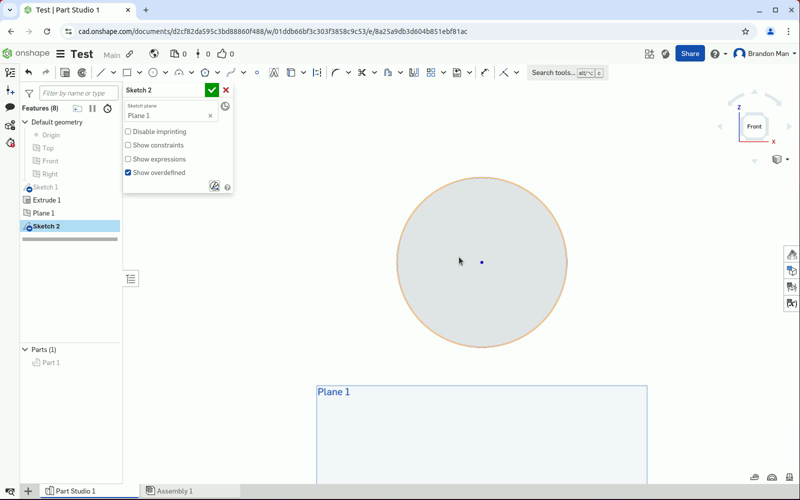
scroll(-6)
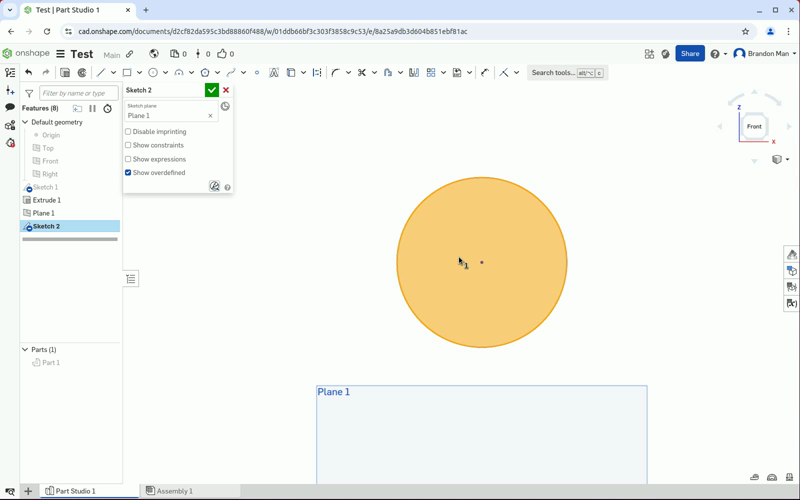
scroll(-6)
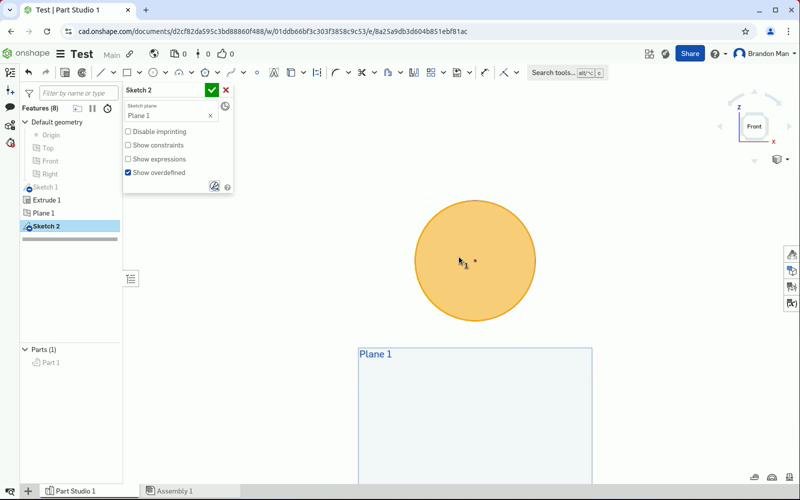
scroll(-6)
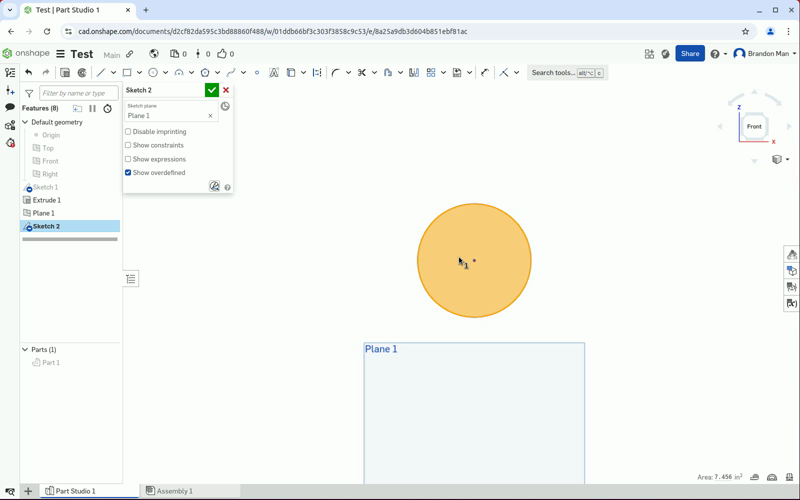
scroll(-6)
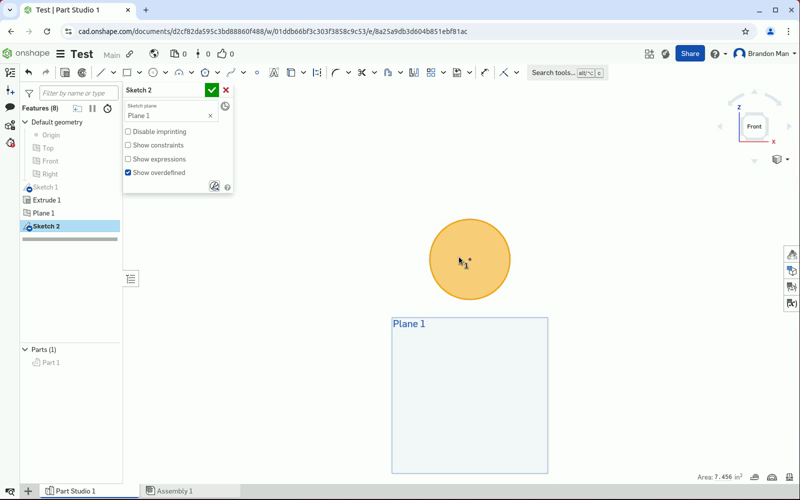
scroll(-6)
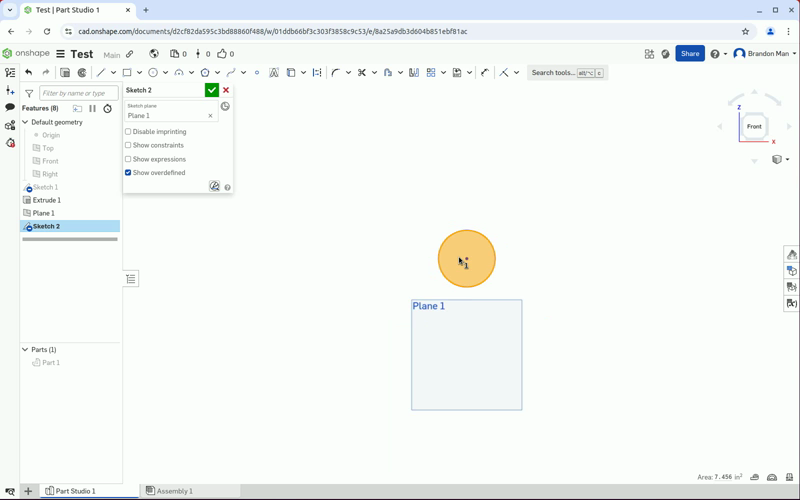
scroll(-6)
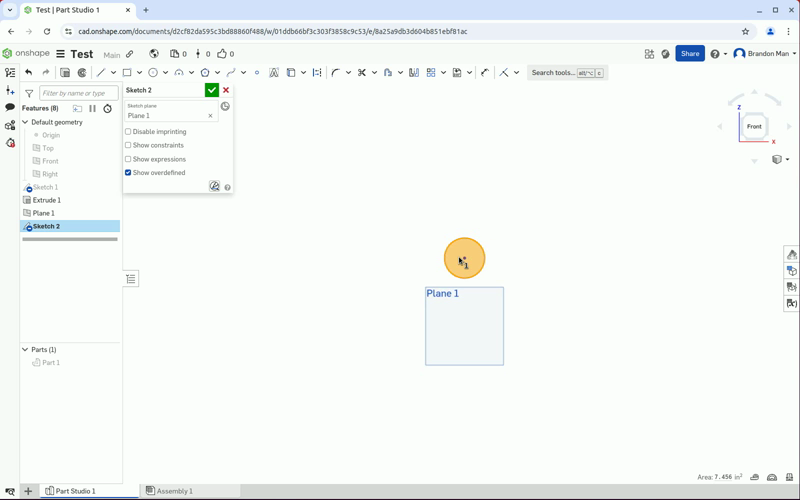
scroll(-6)
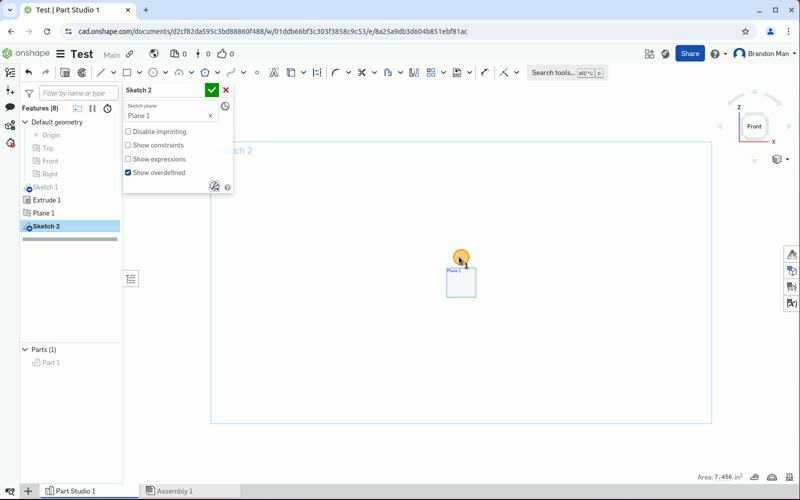
mouse_move(73, 352)
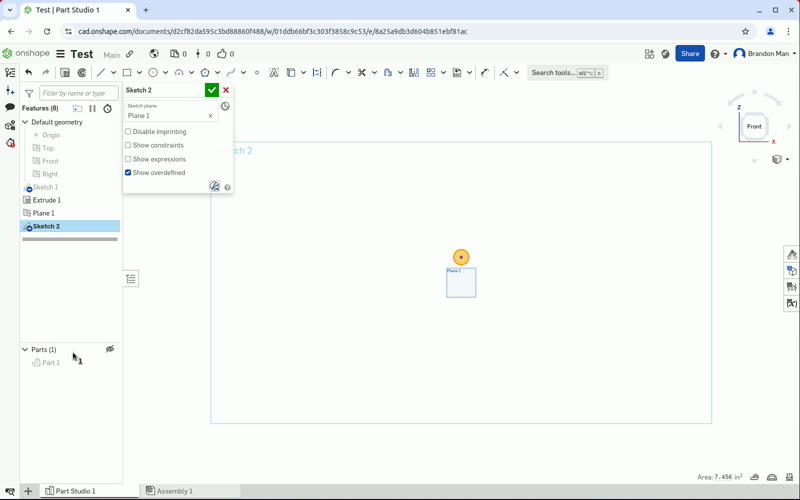
key(shift+y)
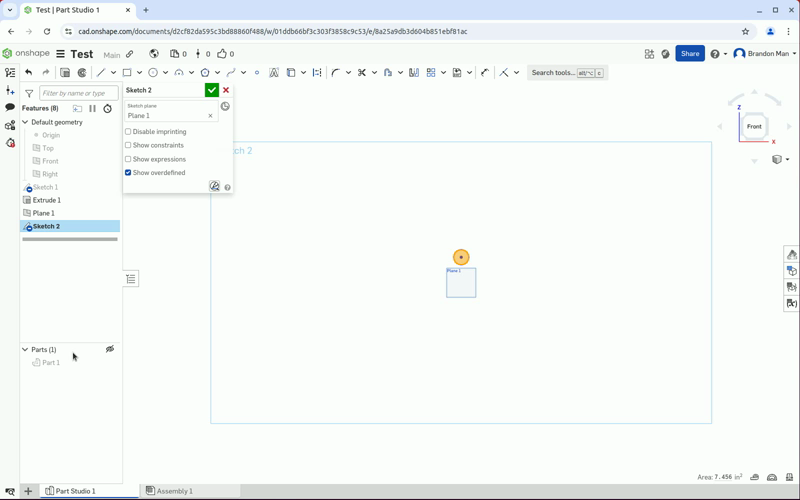
key(shift+e)
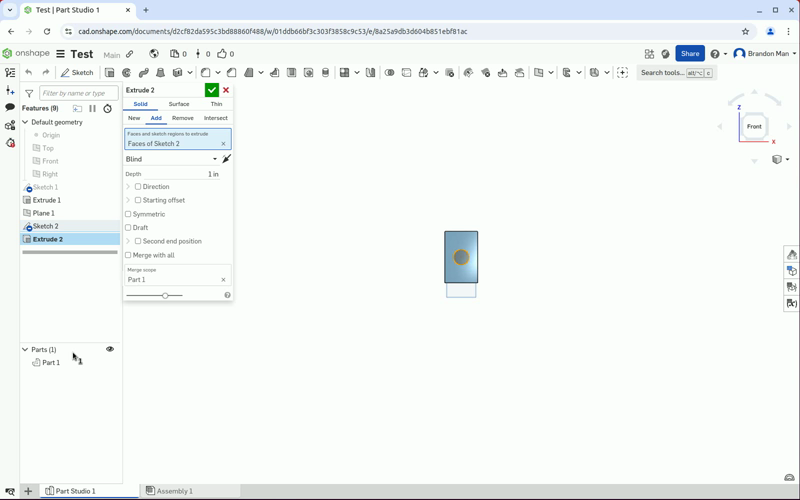
mouse_move(143, 106)
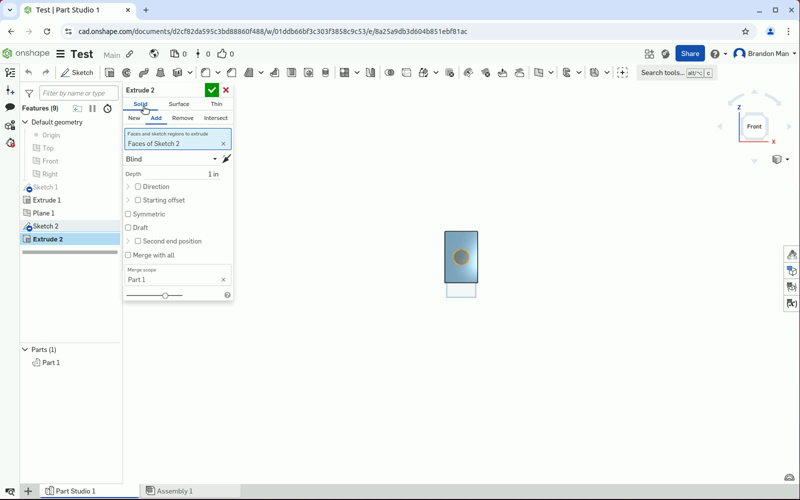
click(143, 106)
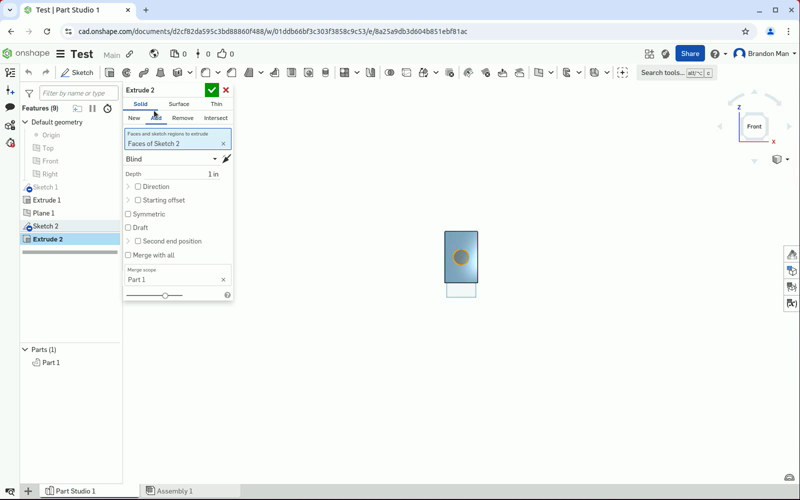
mouse_move(186, 120)
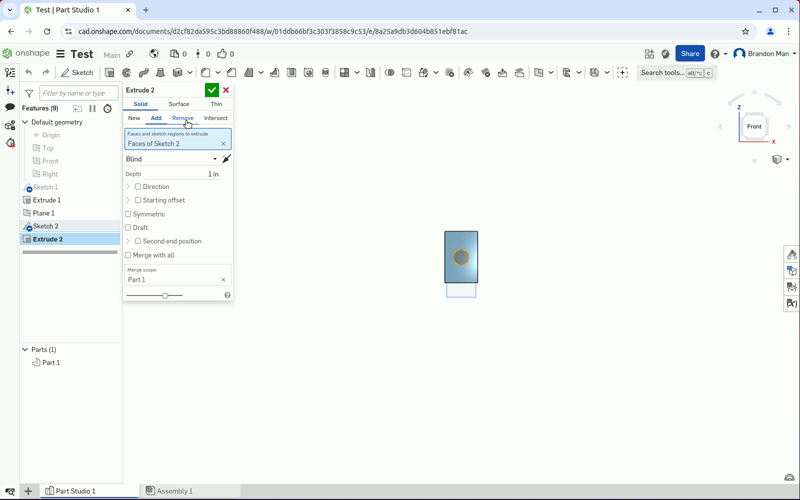
click(186, 120)
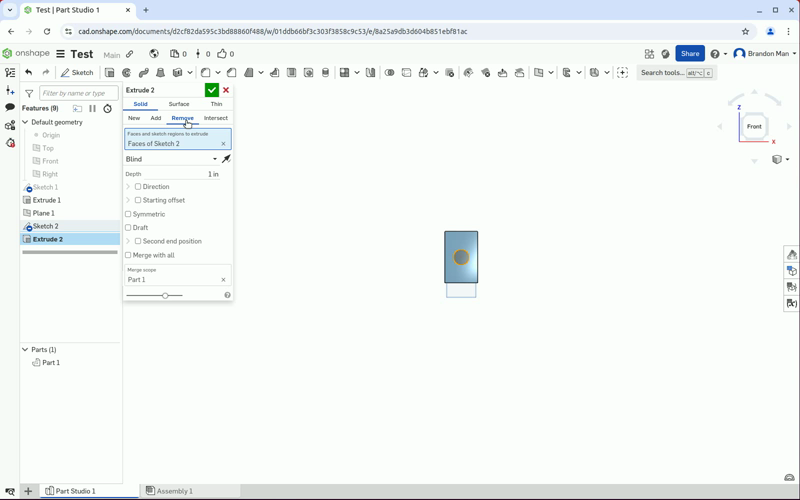
key(tab, 4)
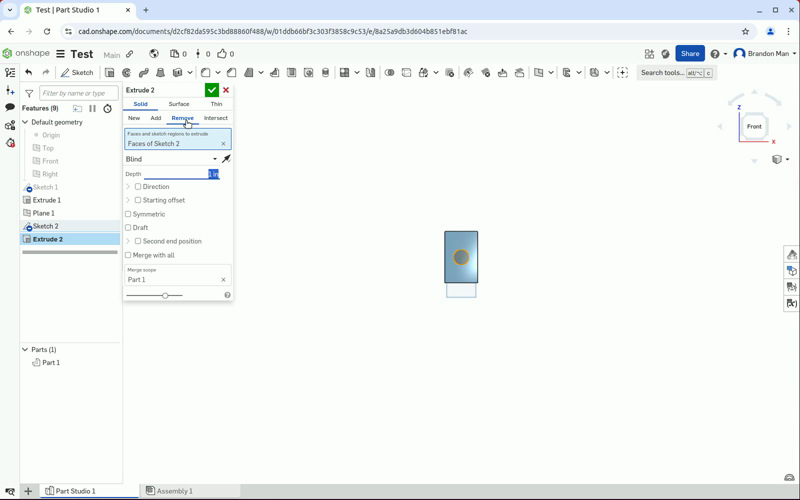
text(7.703)
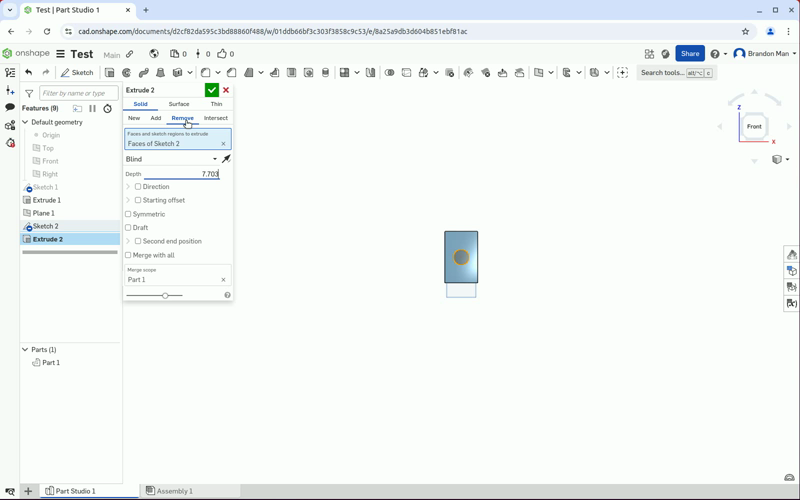
key(tab, 6)
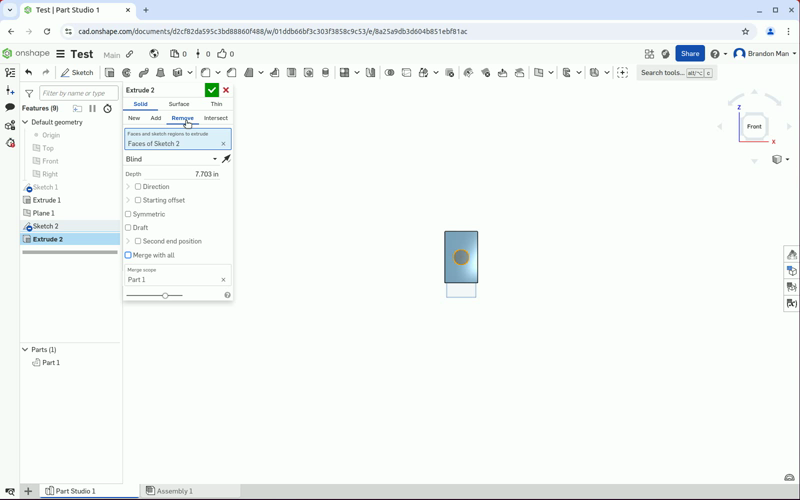
key(space)
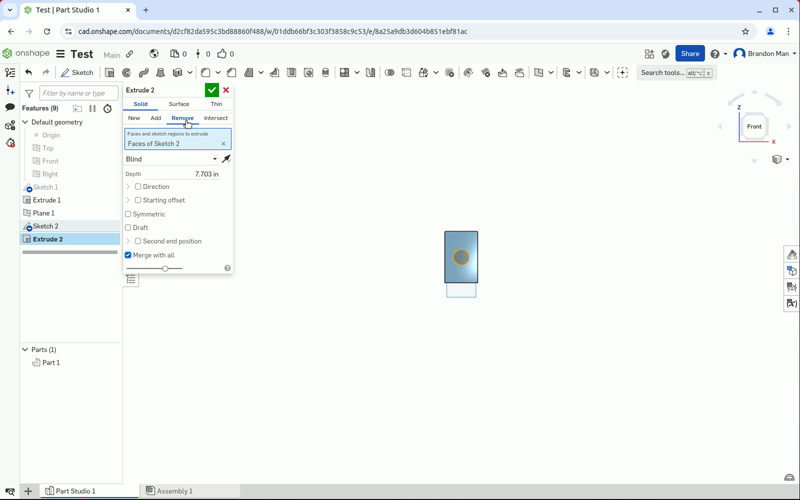
key(enter)
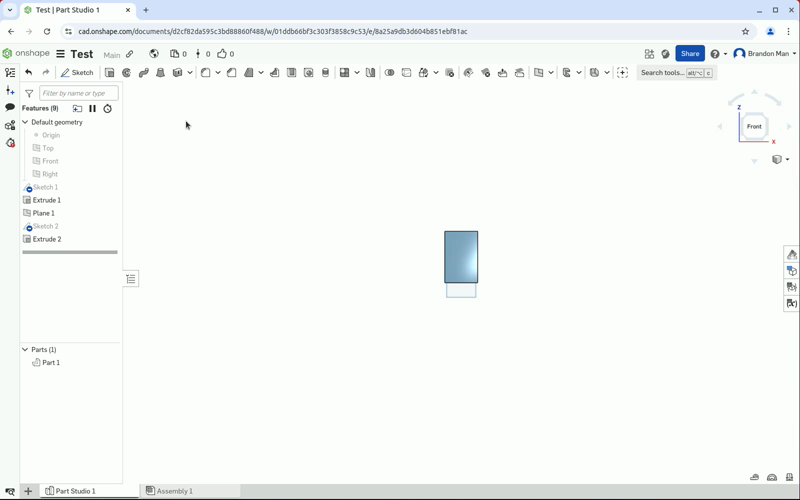
key(shift+h)
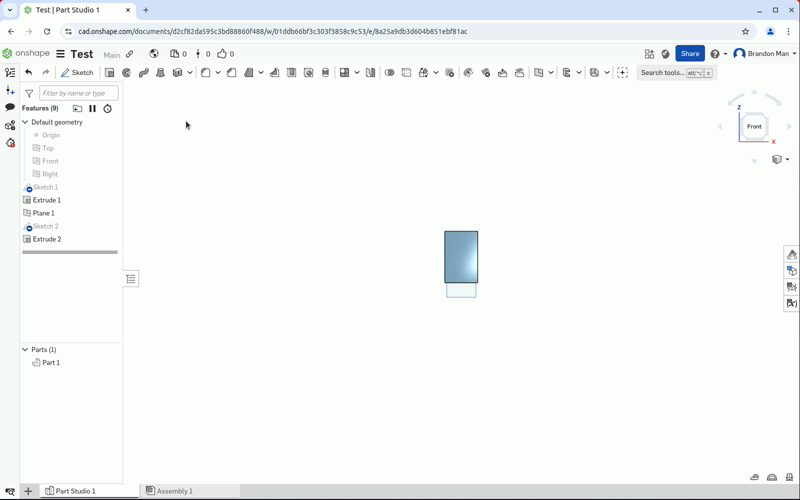
key(shift+h)
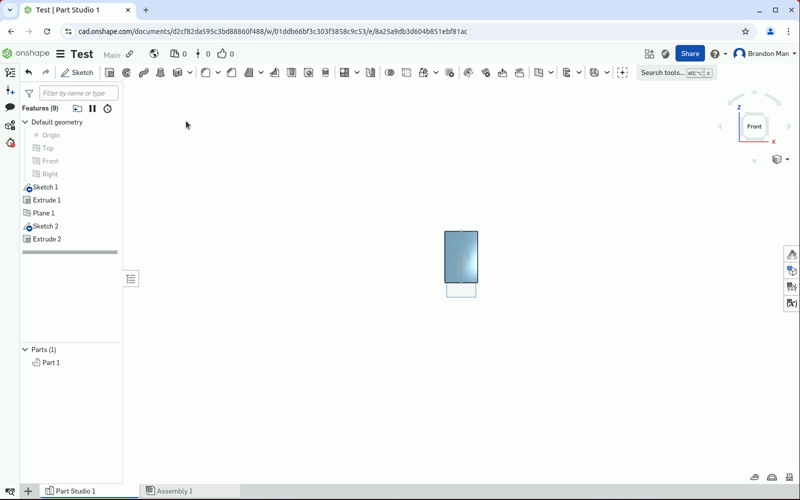
key(shift+7)
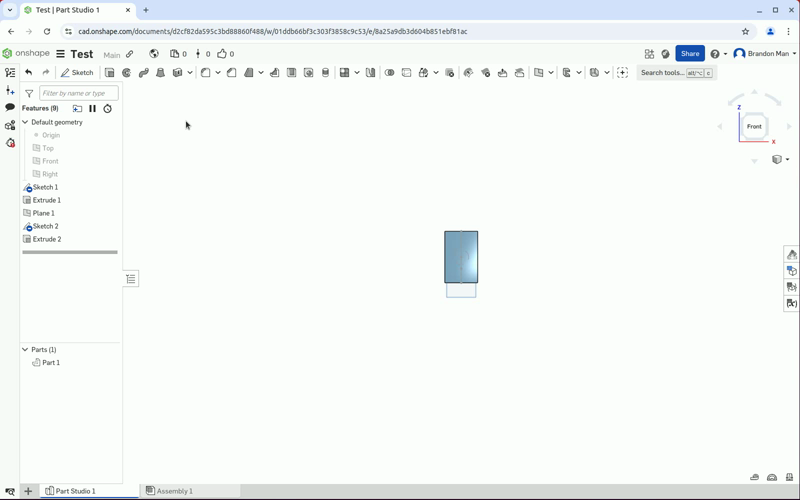
key(left, 2)
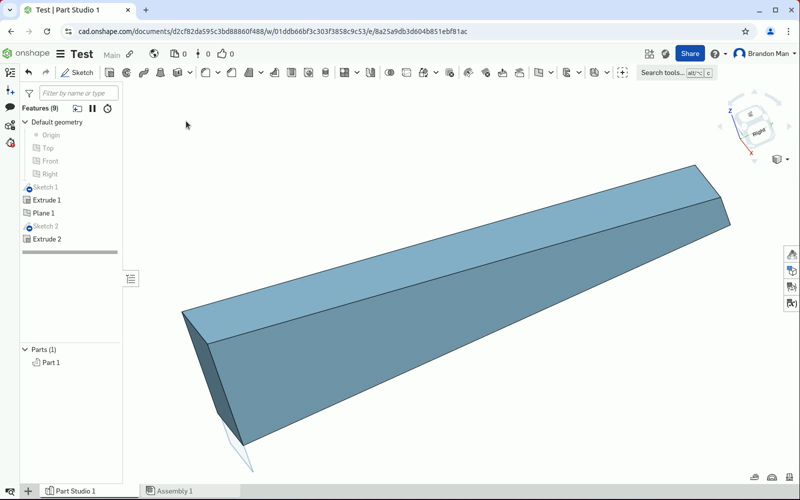
key(down, 2)
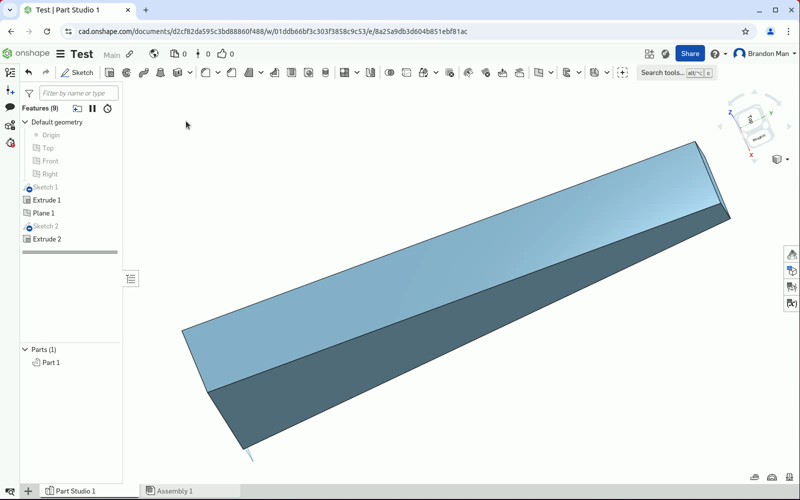
key(up, 2)
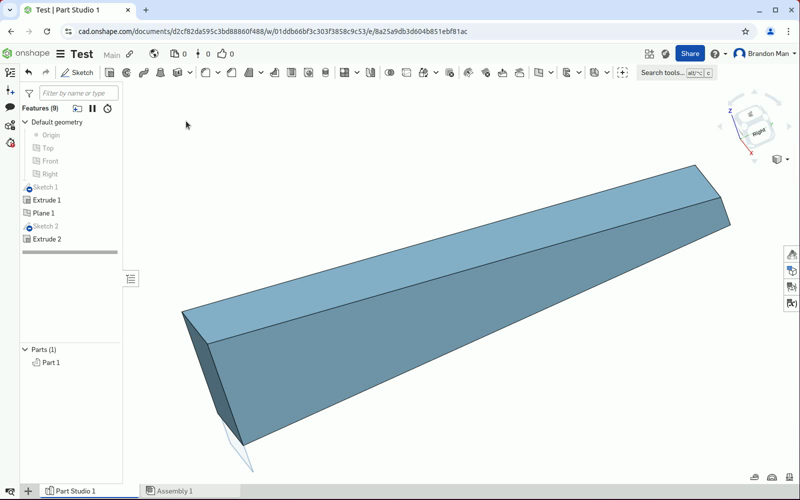
key(right, 2)
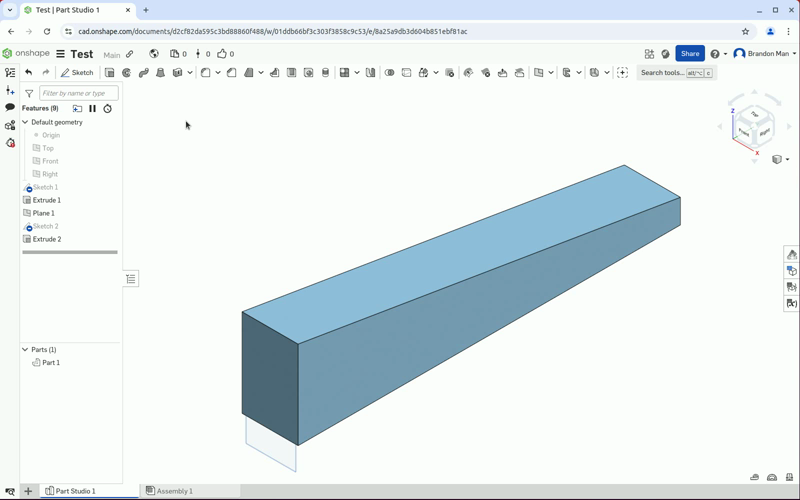
mouse_move(73, 189)
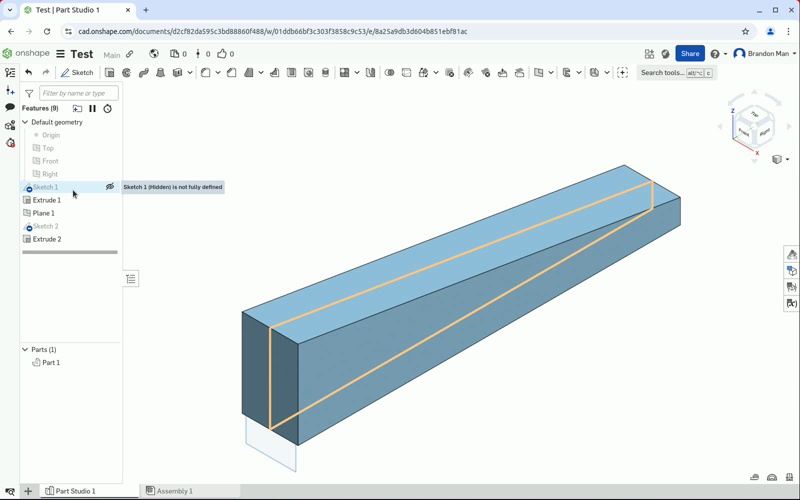
click(73, 189)